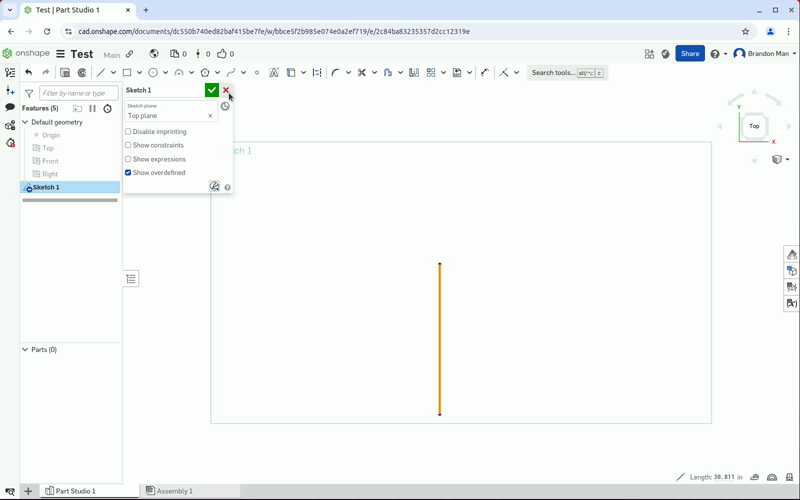
key(shift+h)
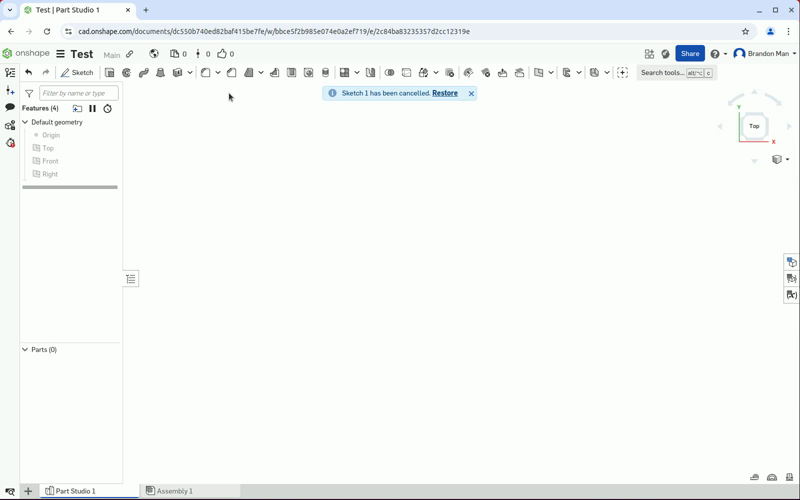
mouse_move(73, 352)
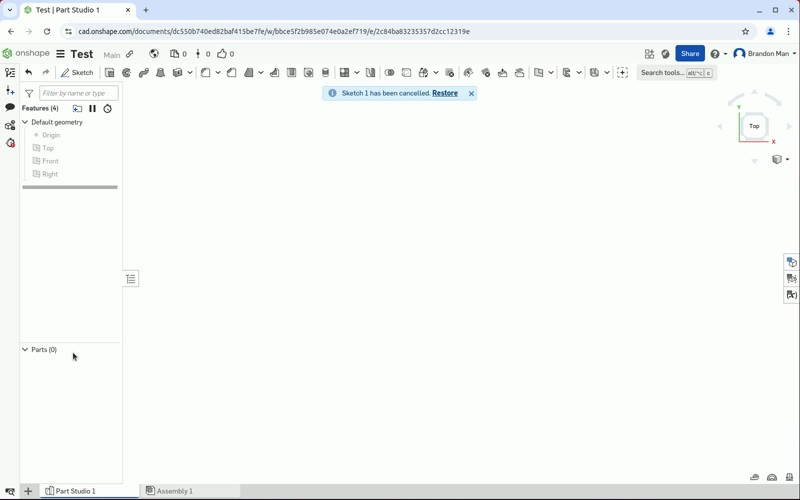
key(y)
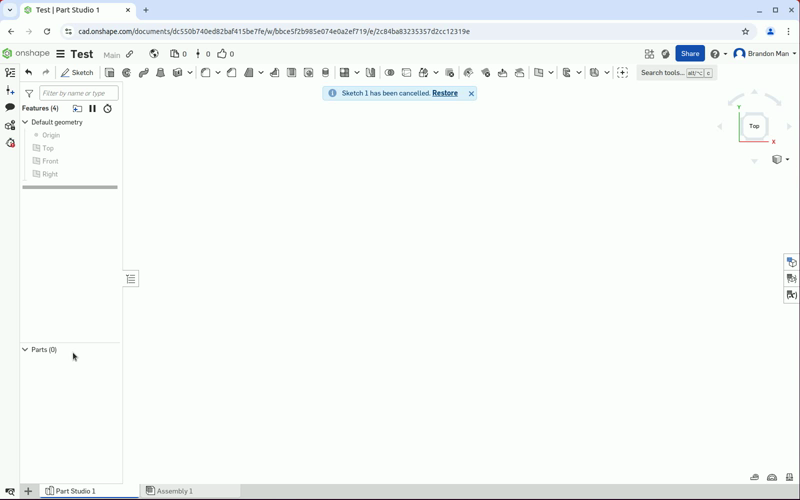
key(shift+p)
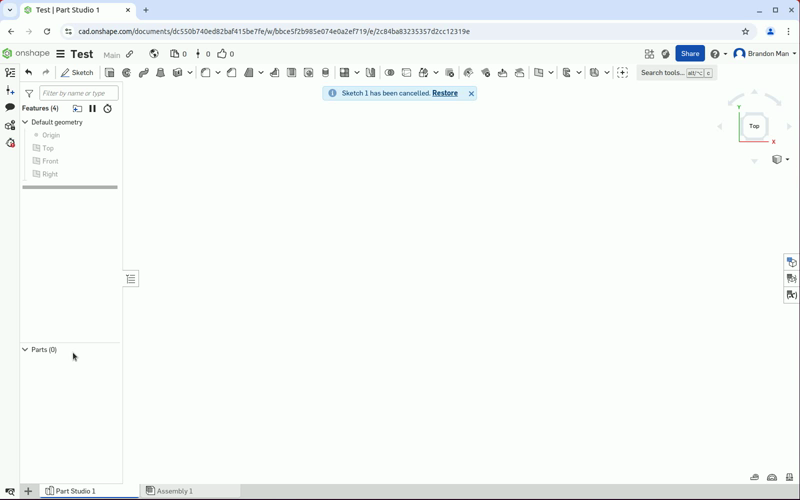
key(space)
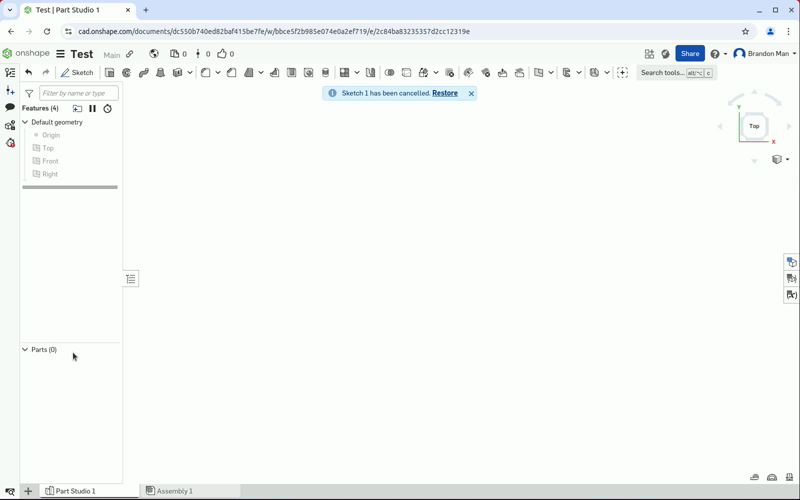
key_down(shift)
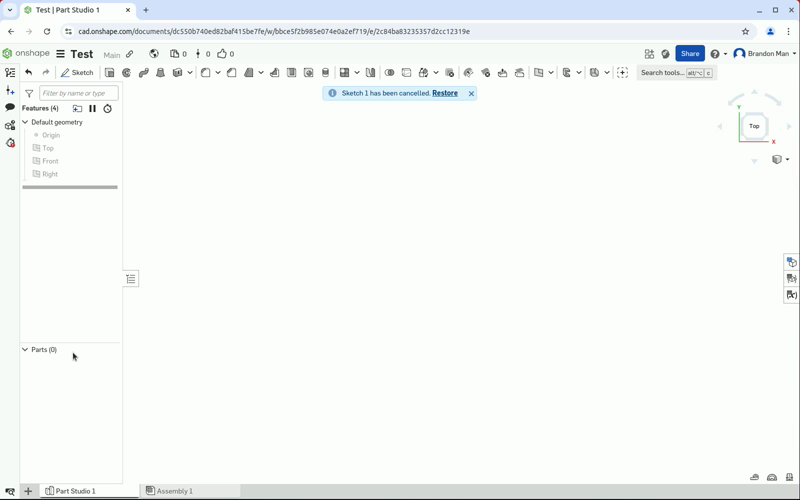
key(up)
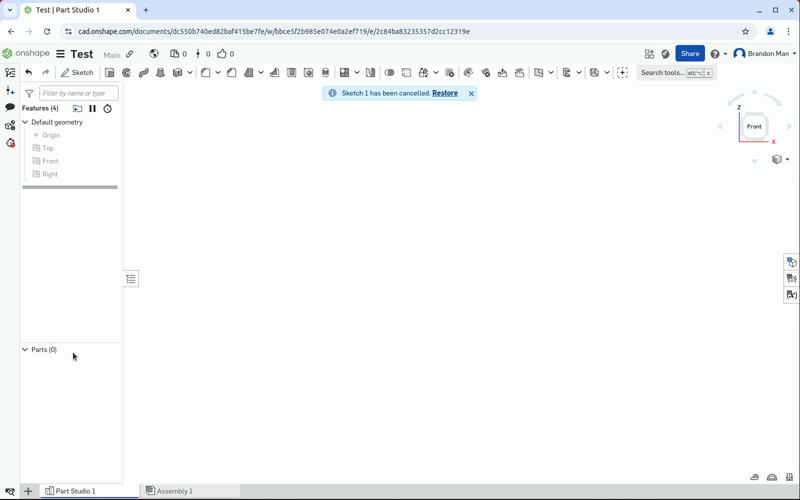
key_up(shift)
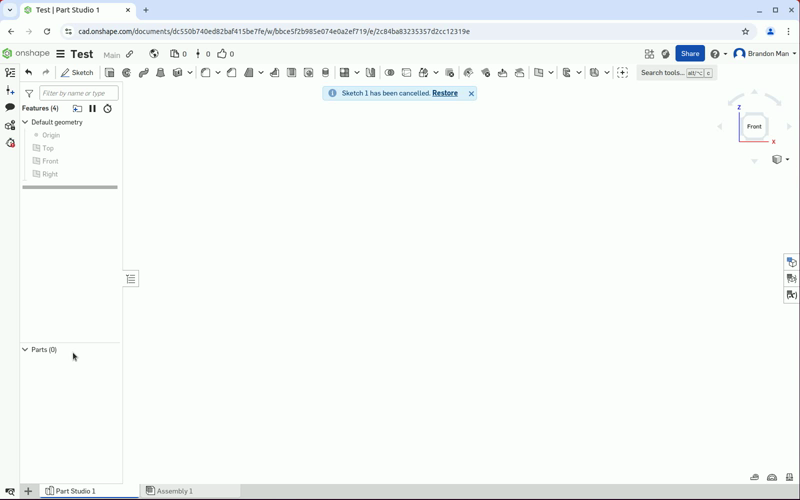
mouse_move(73, 352)
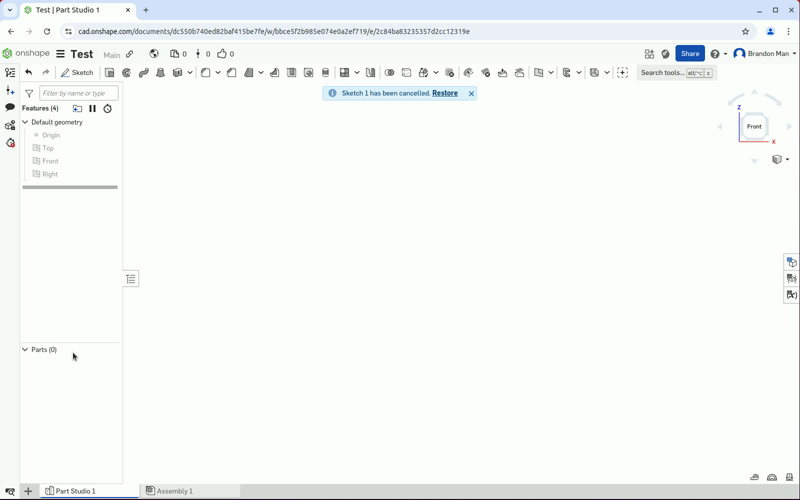
key(shift+y)
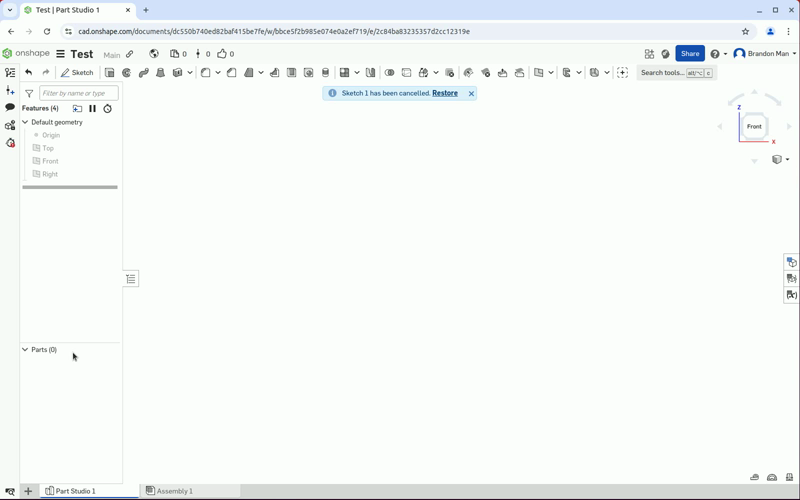
key(shift+s)
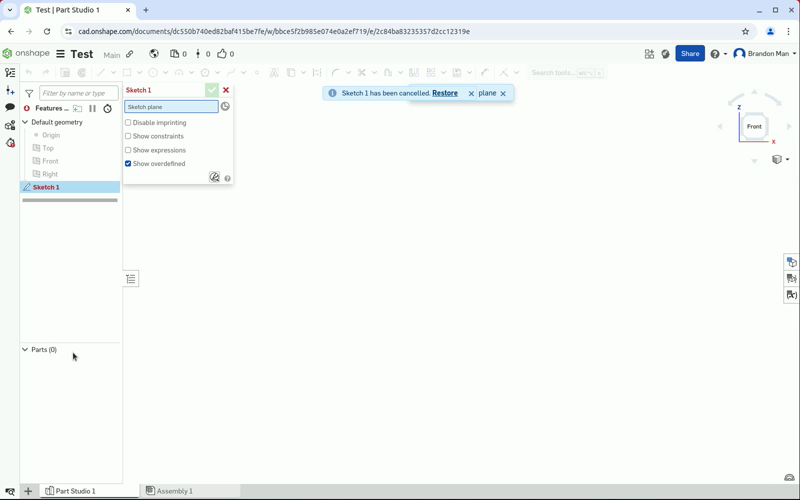
mouse_move(73, 163)
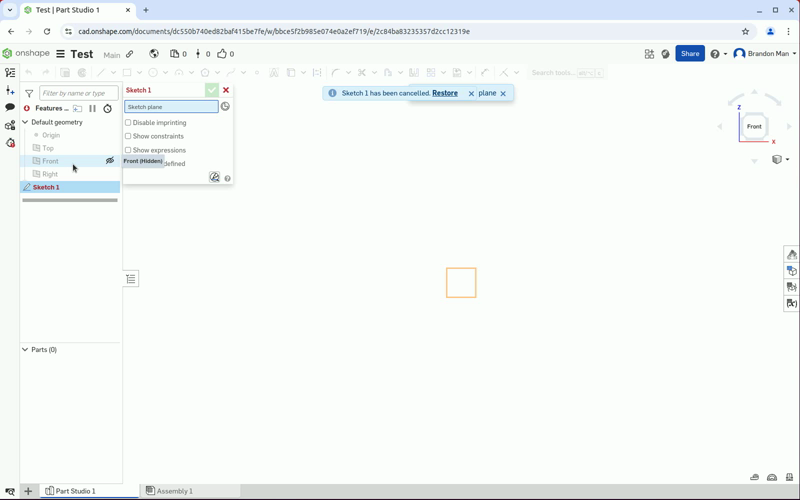
click(73, 163)
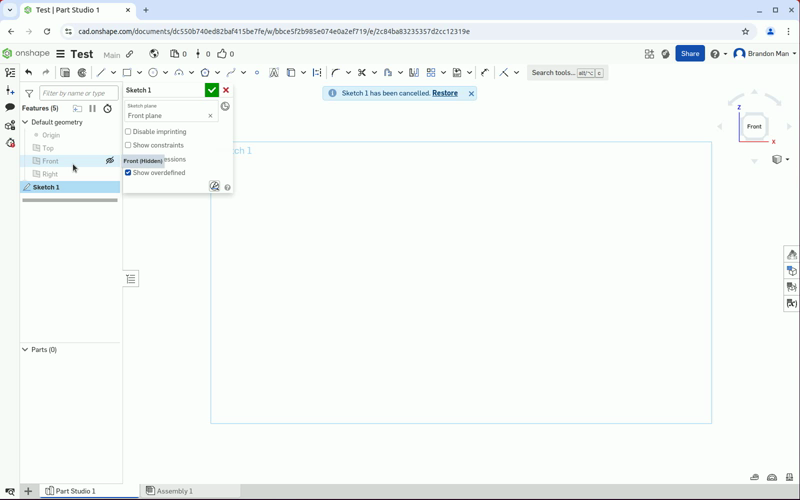
mouse_move(73, 352)
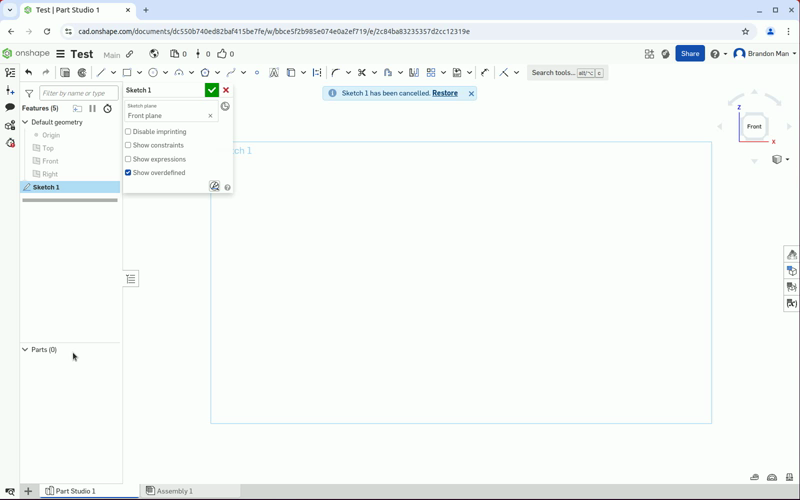
key(y)
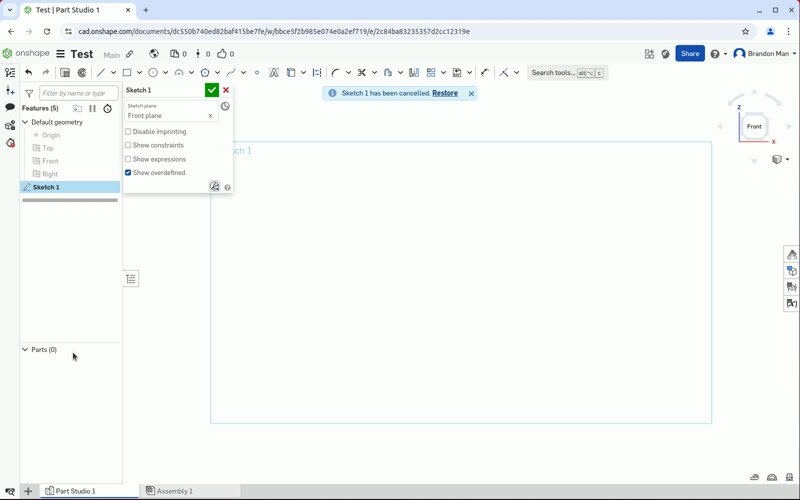
key(l)
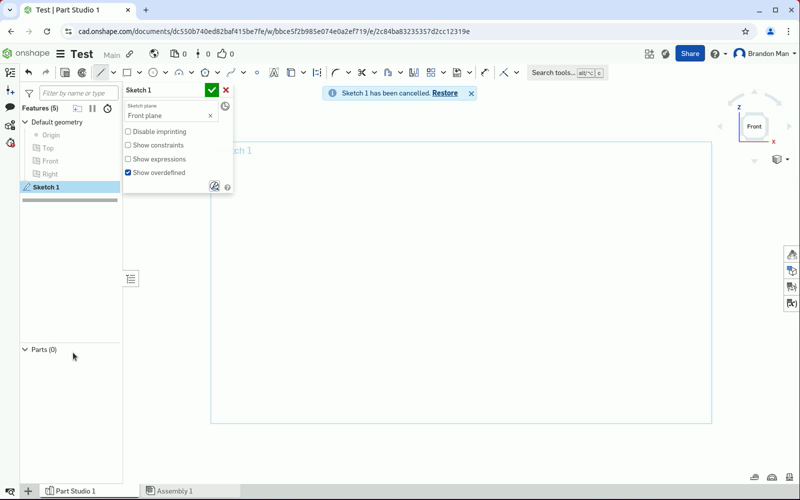
key_down(shift)
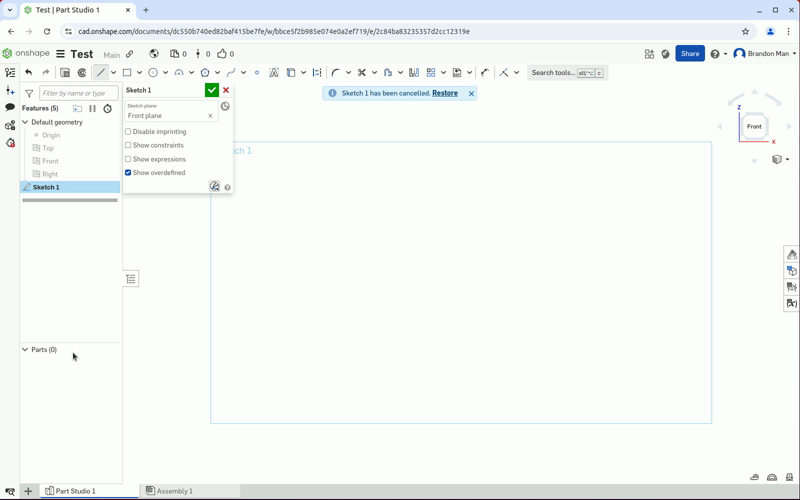
mouse_move(348, 336)
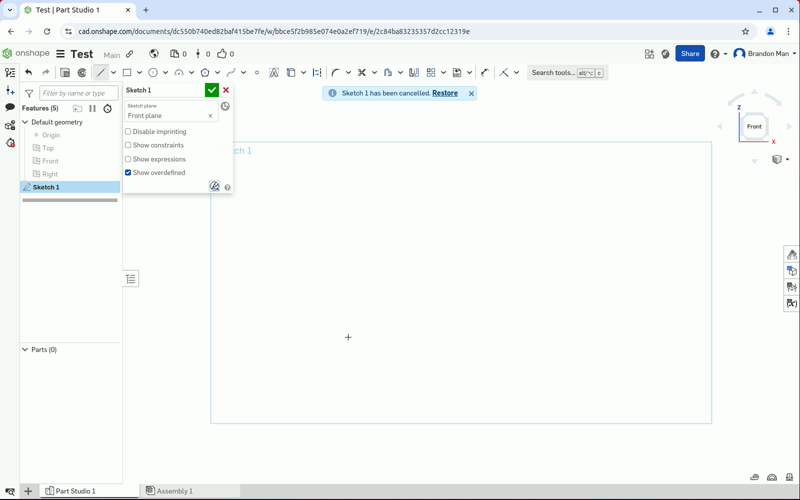
click(348, 336)
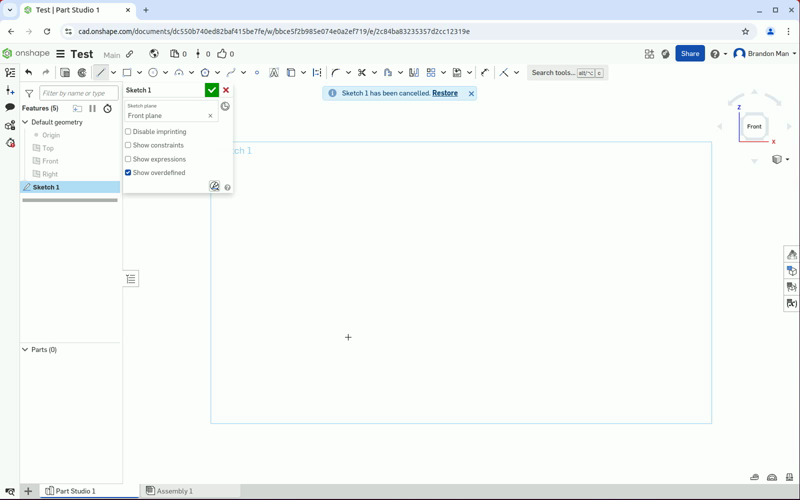
key_up(shift)
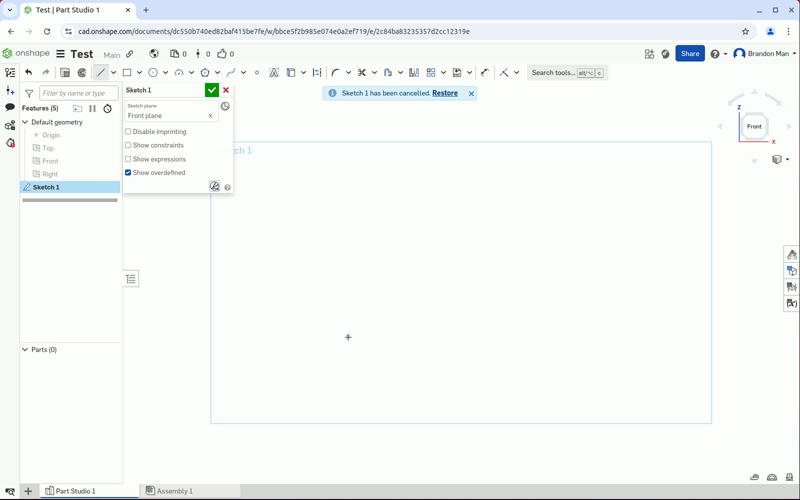
key_down(shift)
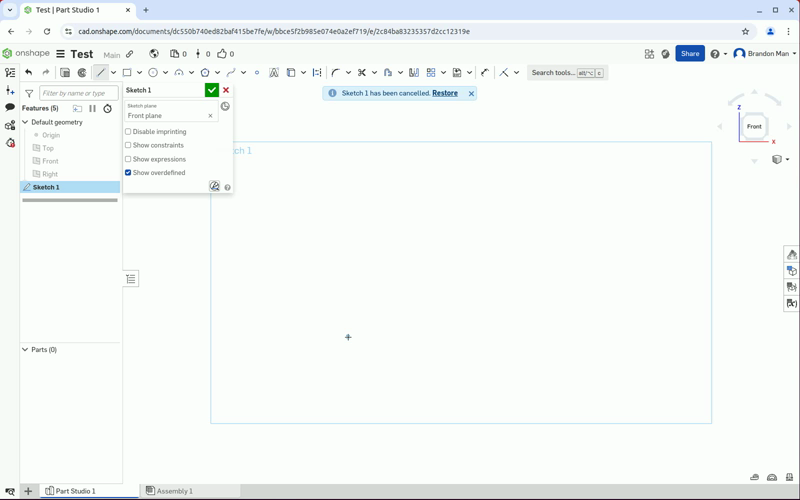
mouse_move(572, 336)
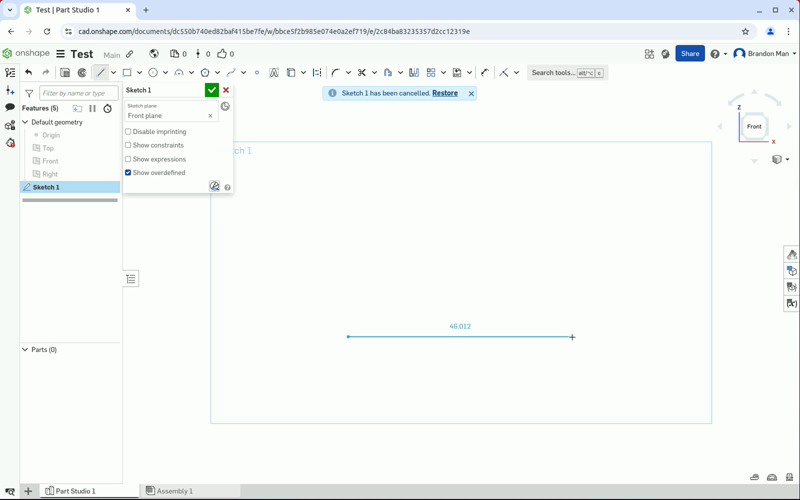
click(572, 336)
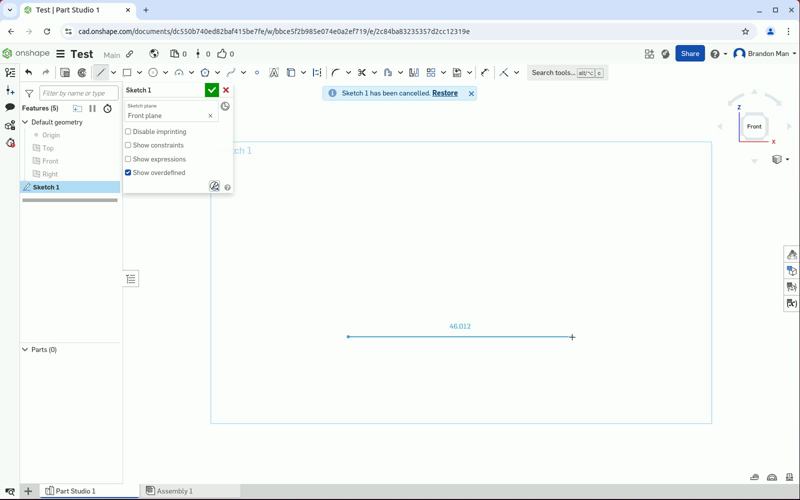
key_up(shift)
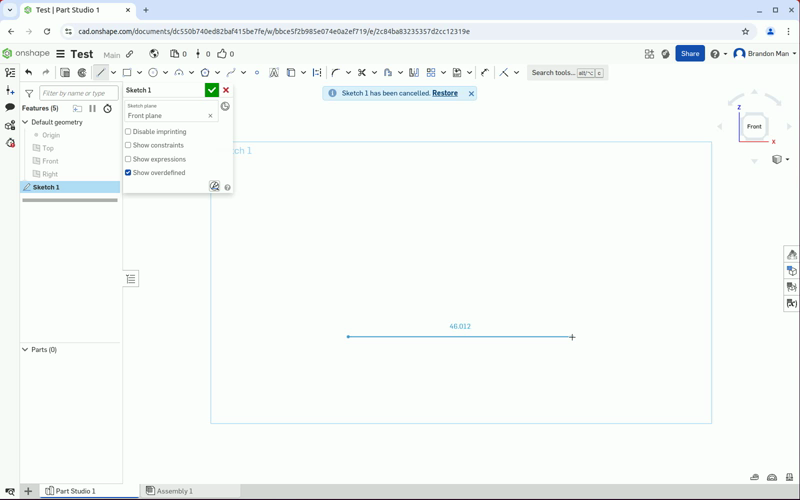
key_down(shift)
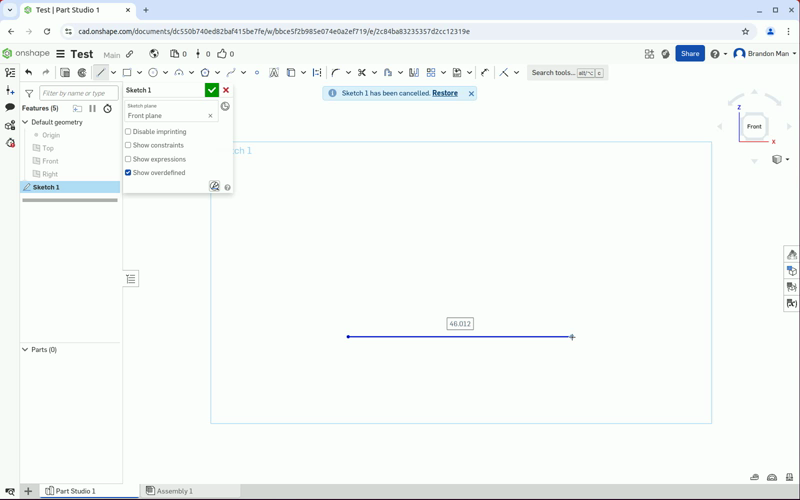
mouse_move(572, 230)
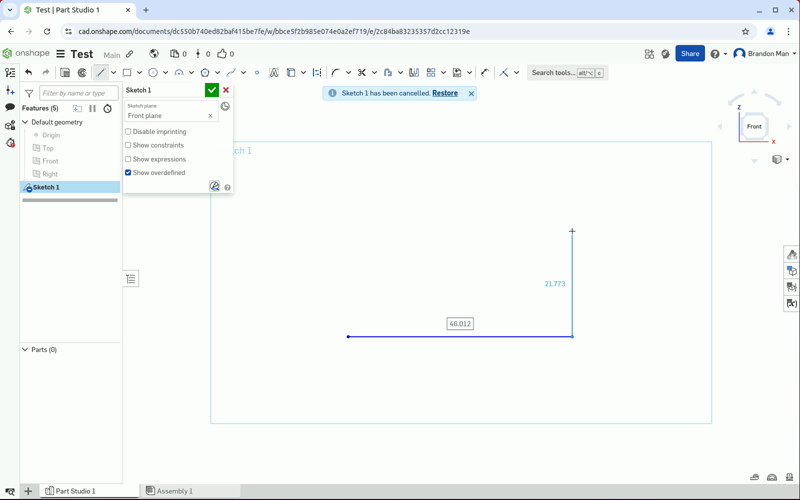
click(572, 230)
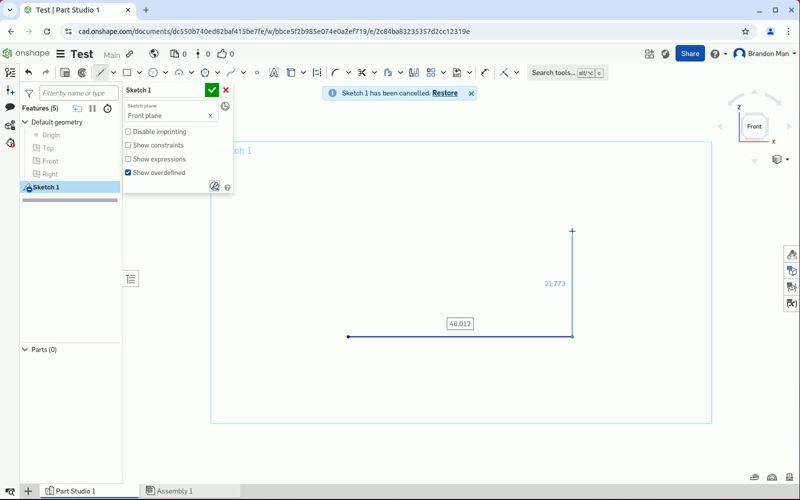
key_up(shift)
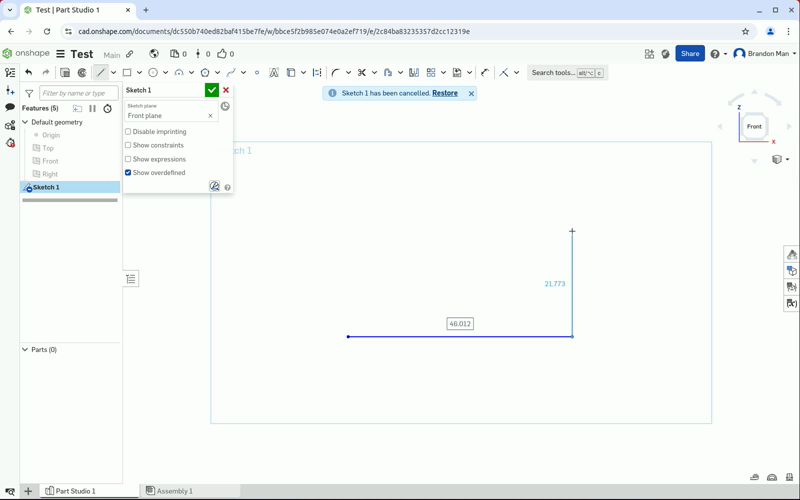
key_down(shift)
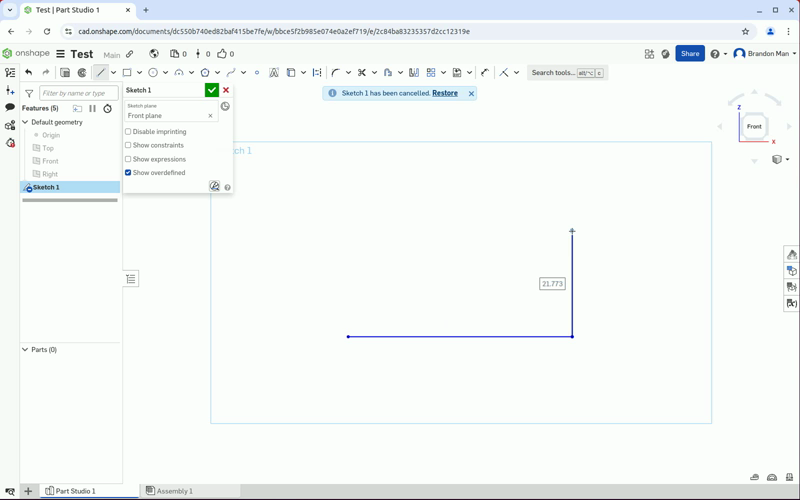
mouse_move(348, 230)
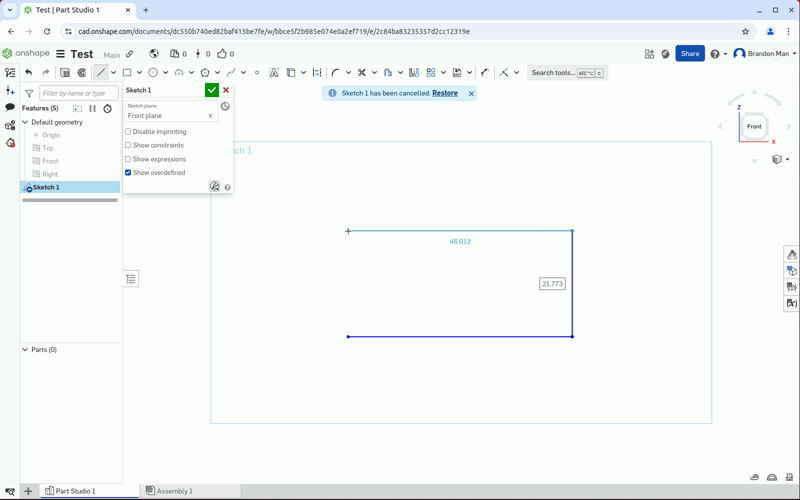
click(348, 230)
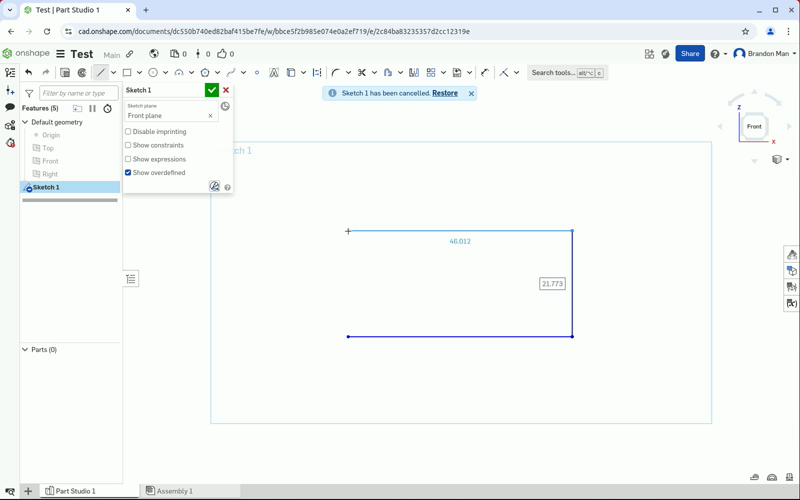
key_up(shift)
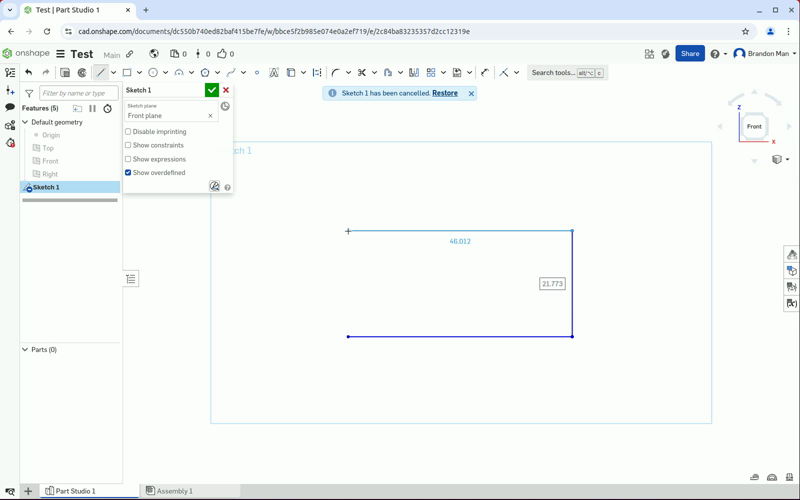
key_down(shift)
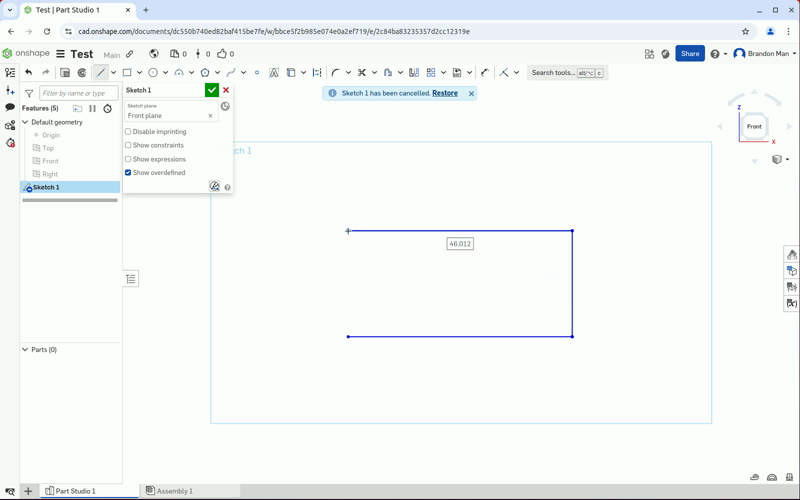
mouse_move(348, 336)
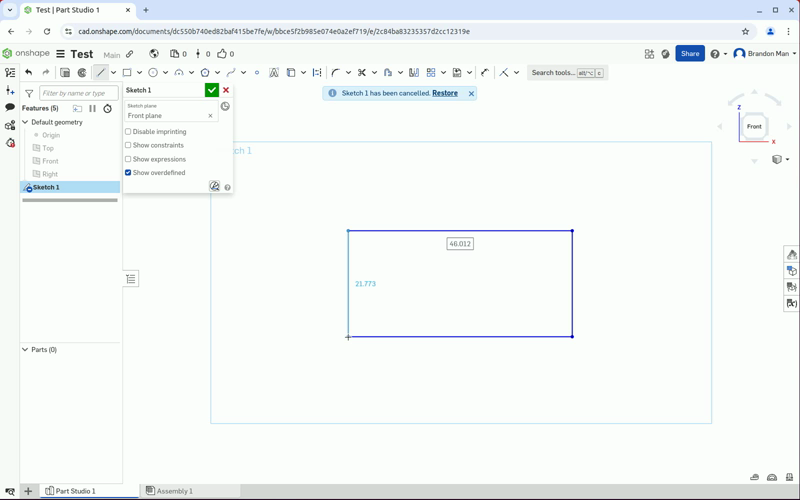
key_up(shift)
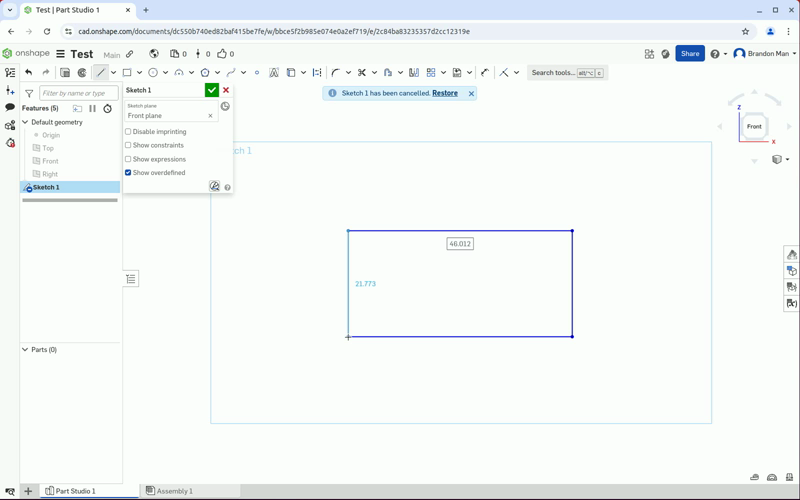
click(348, 336)
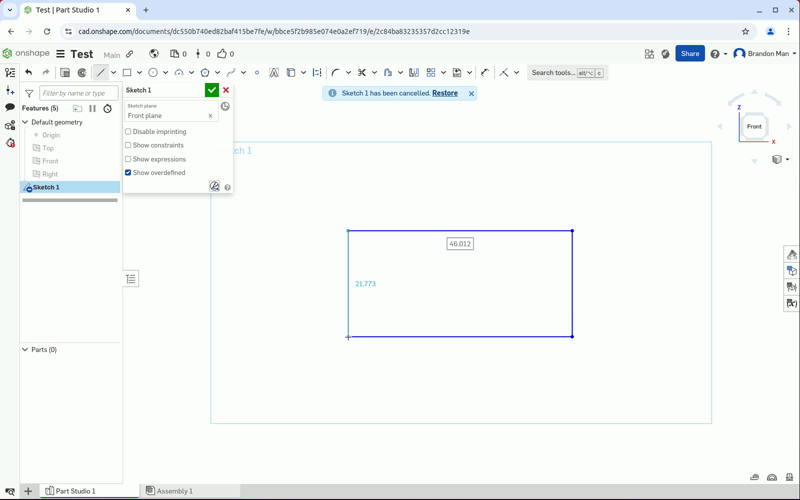
key(esc)
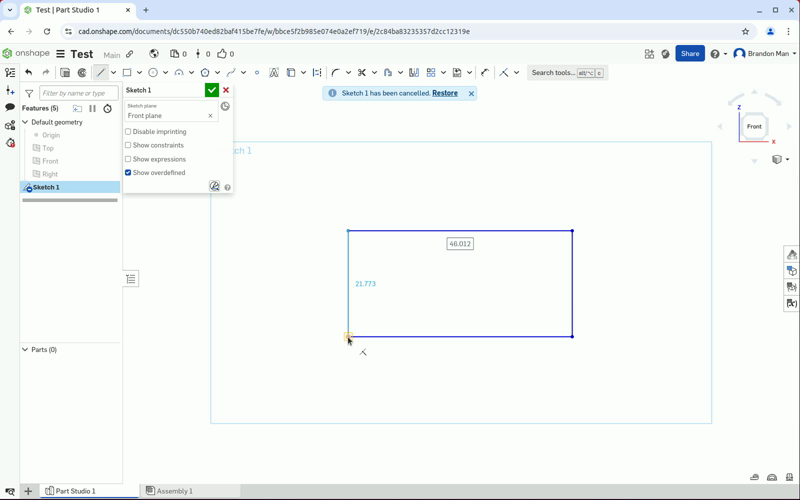
key(c)
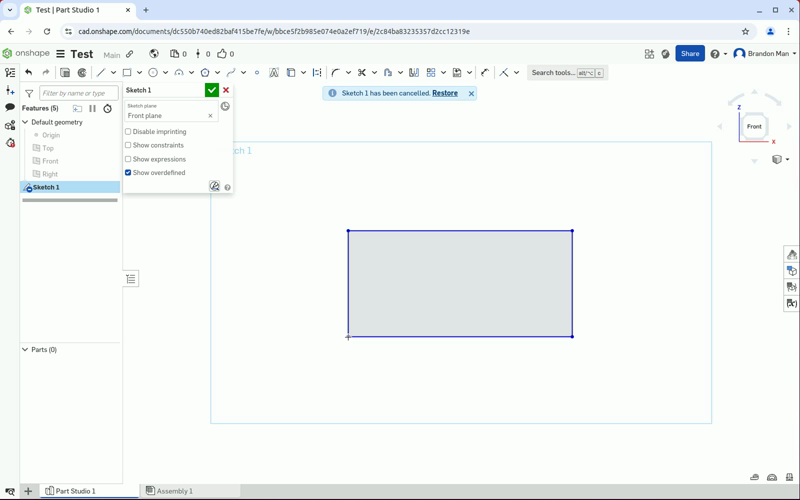
key_down(shift)
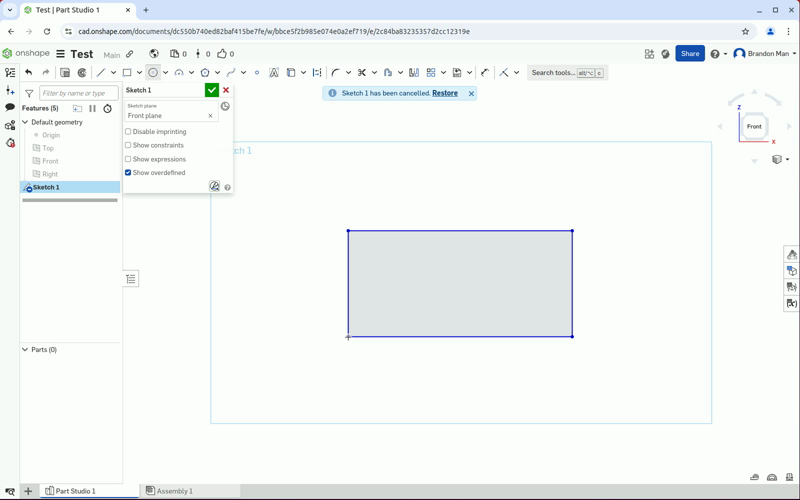
mouse_move(407, 282)
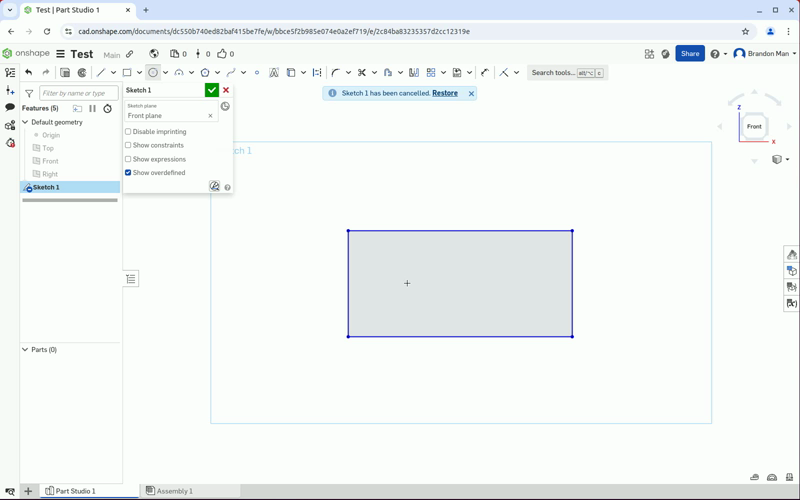
click(407, 282)
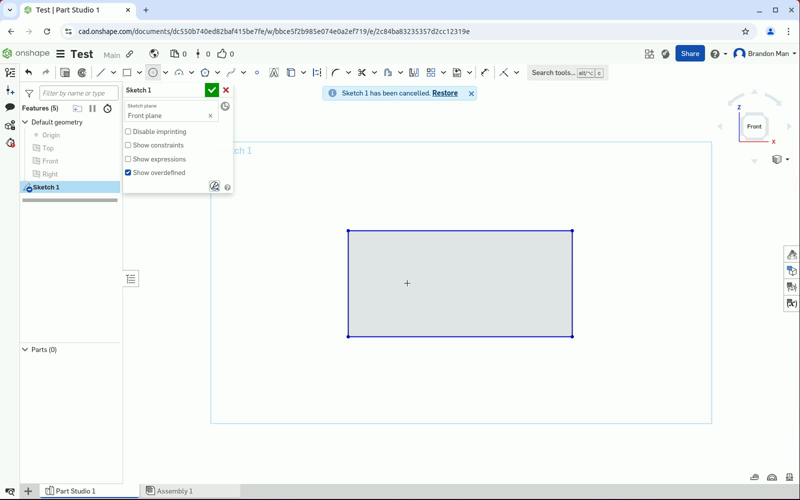
key_up(shift)
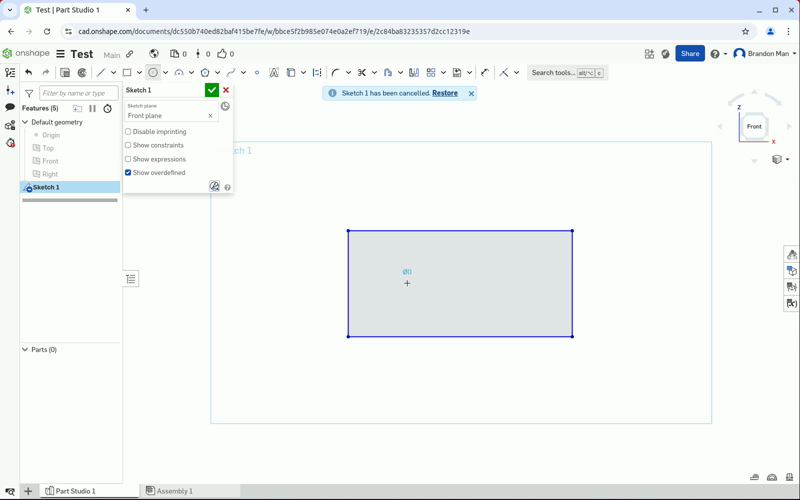
mouse_move(456, 282)
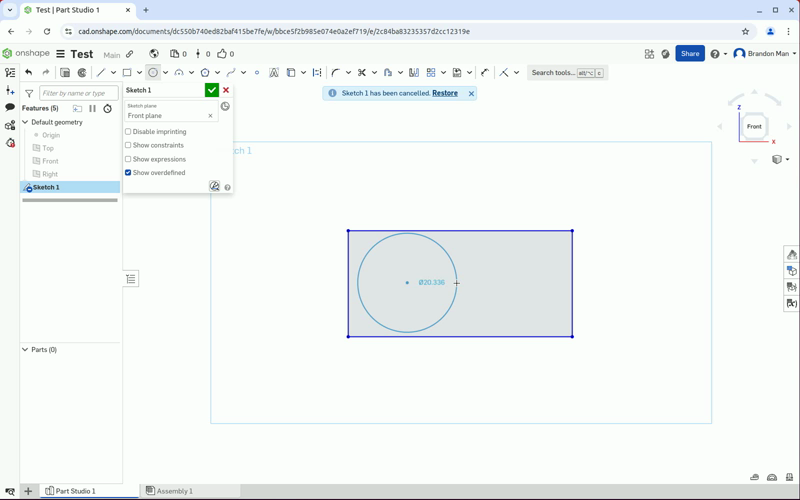
click(456, 282)
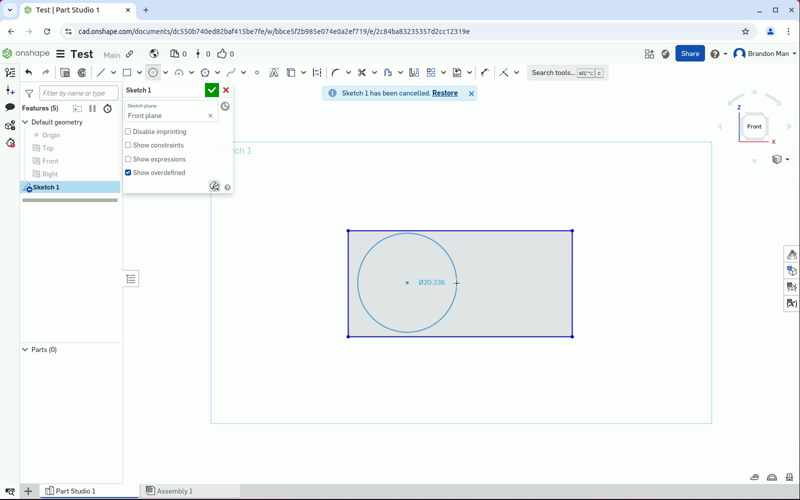
key(esc)
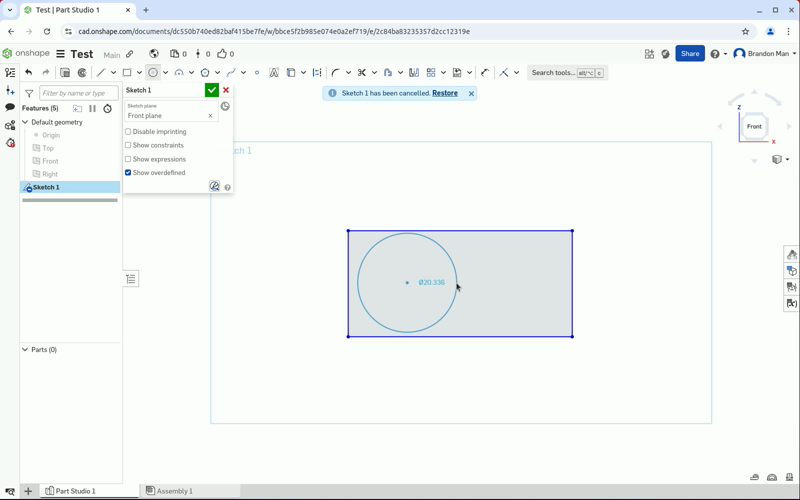
key(c)
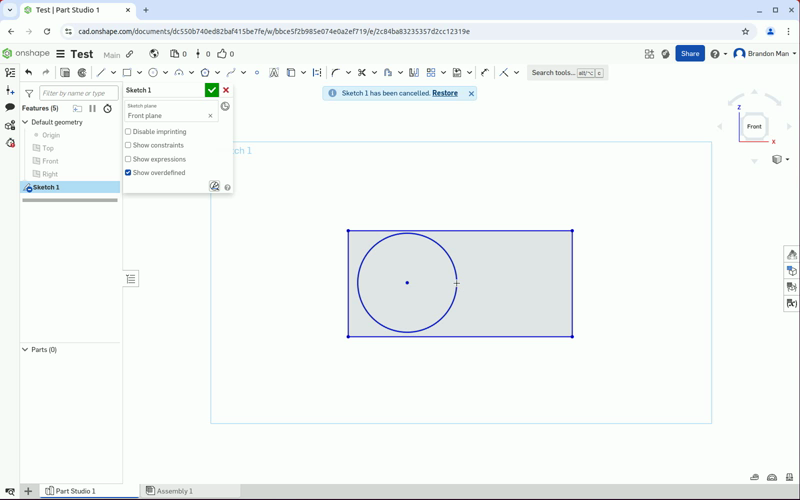
key_down(shift)
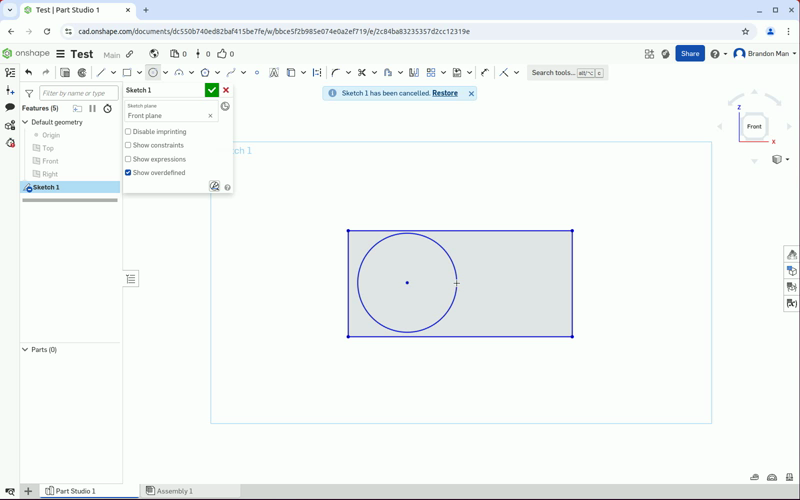
mouse_move(513, 282)
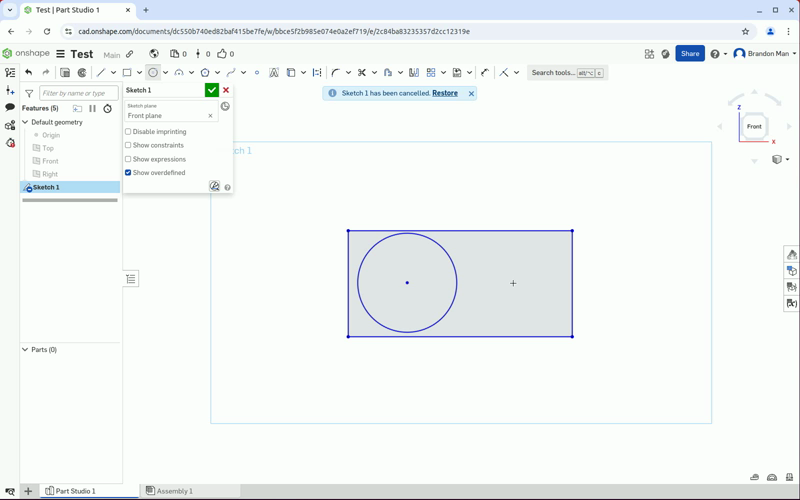
click(513, 282)
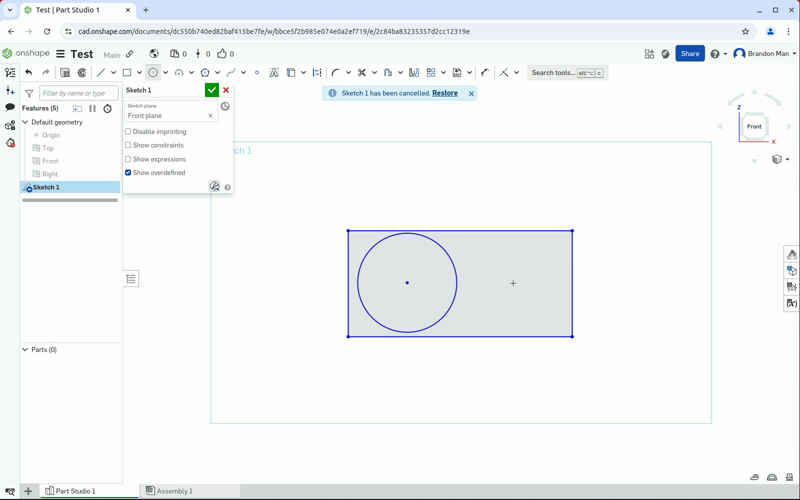
key_up(shift)
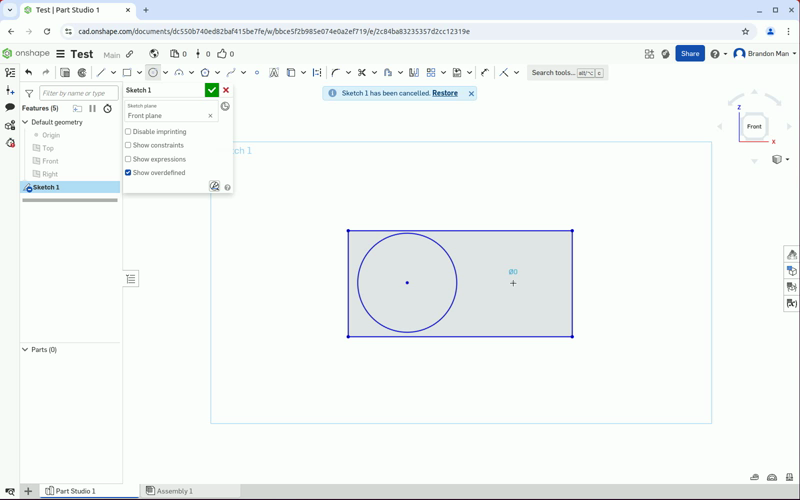
mouse_move(562, 282)
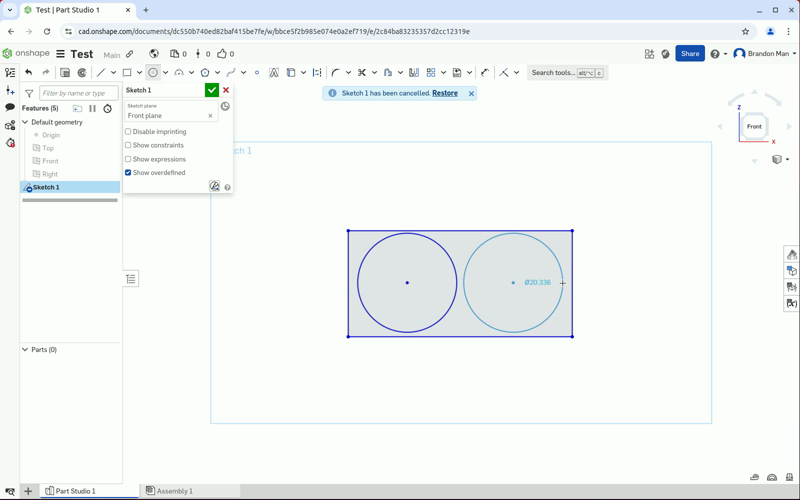
click(562, 282)
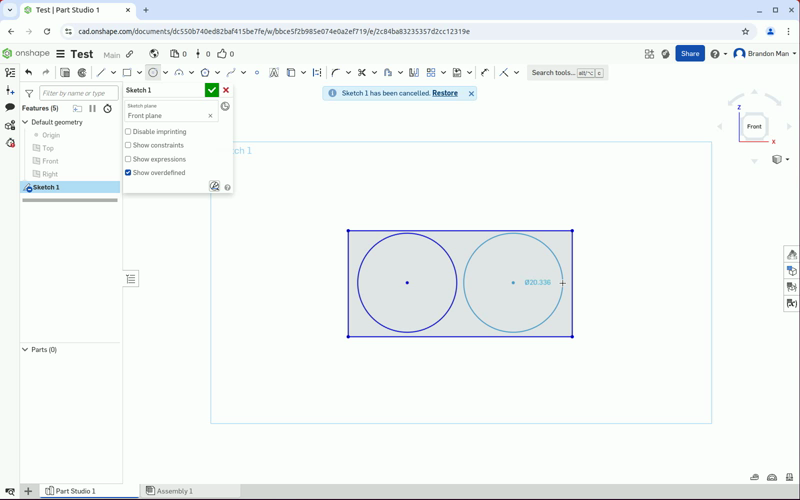
key(esc)
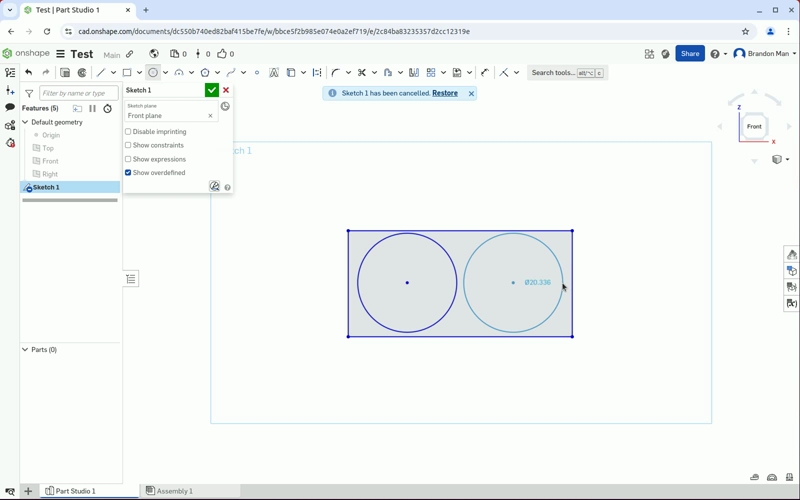
mouse_move(471, 327)
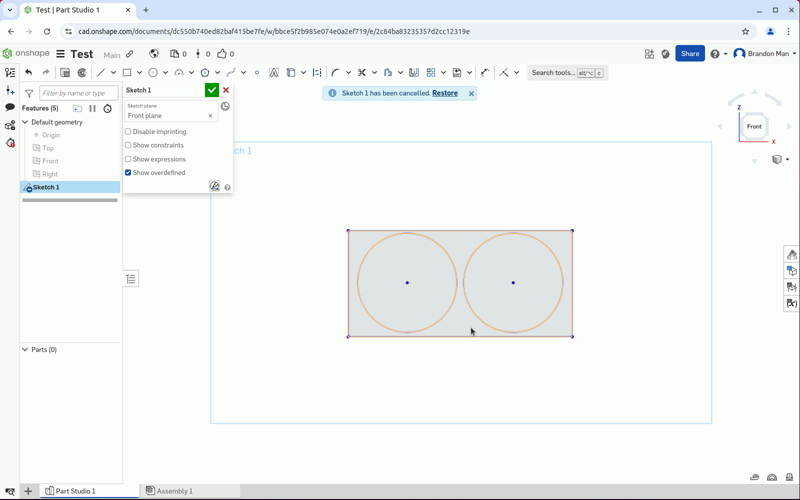
click(471, 327)
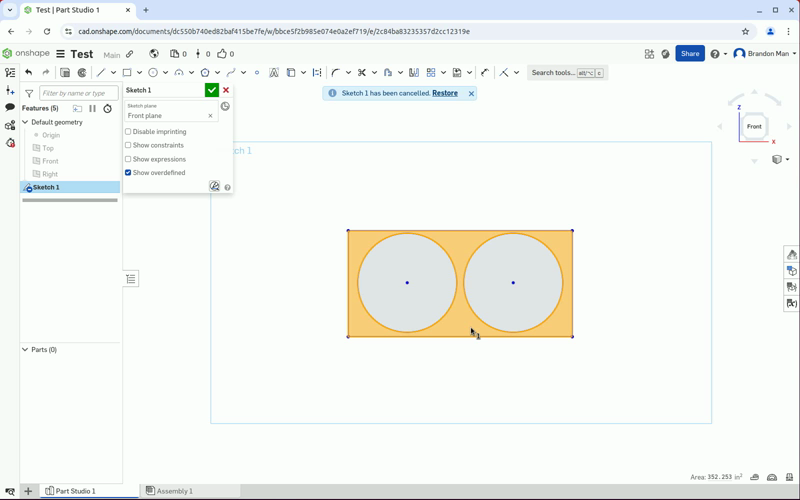
mouse_move(73, 352)
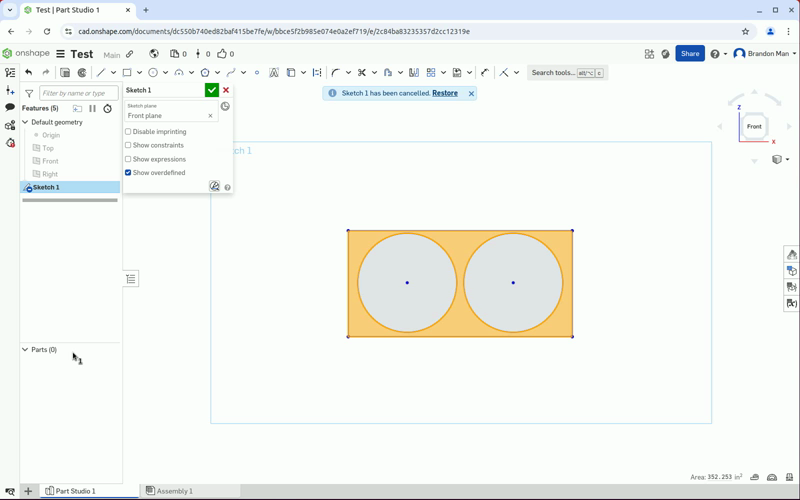
key(shift+y)
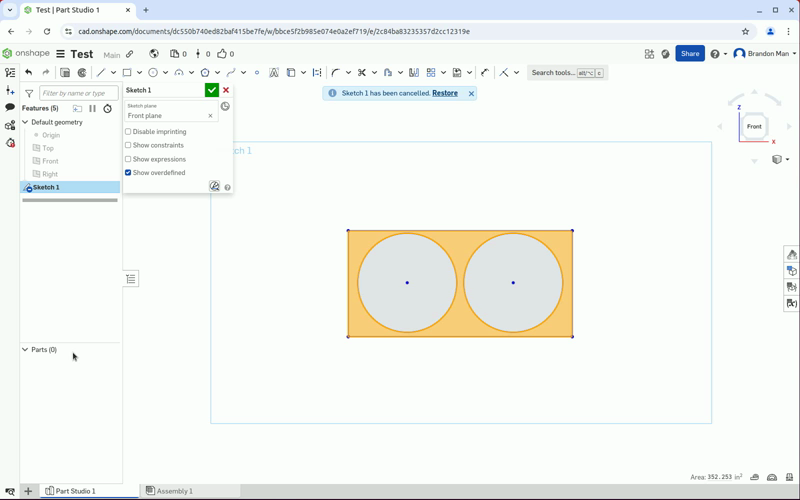
key(shift+e)
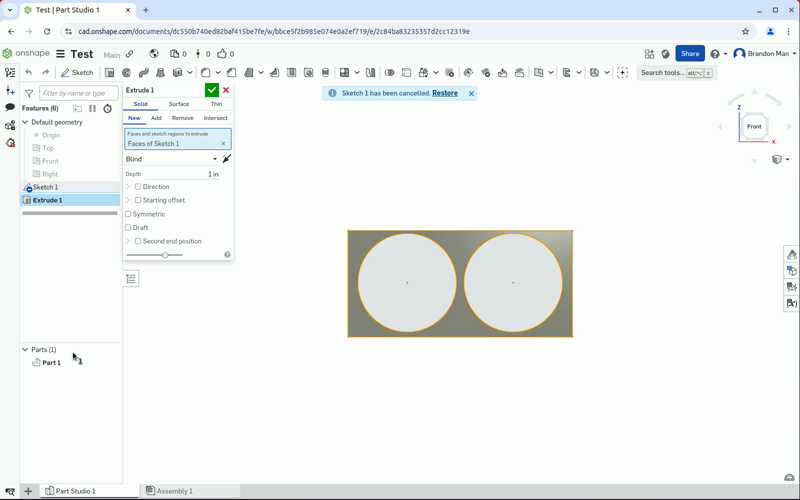
mouse_move(143, 106)
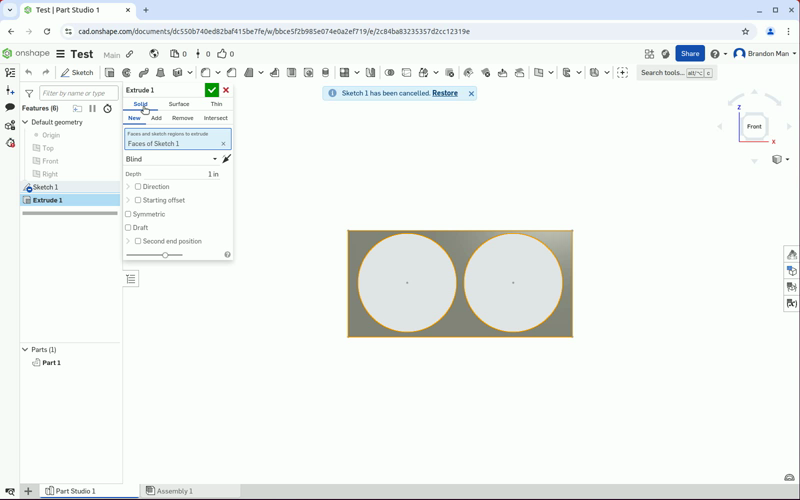
click(143, 106)
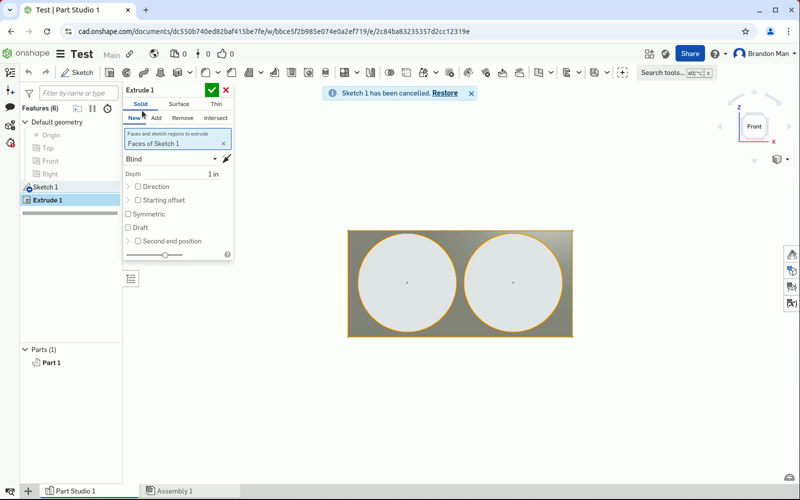
mouse_move(137, 120)
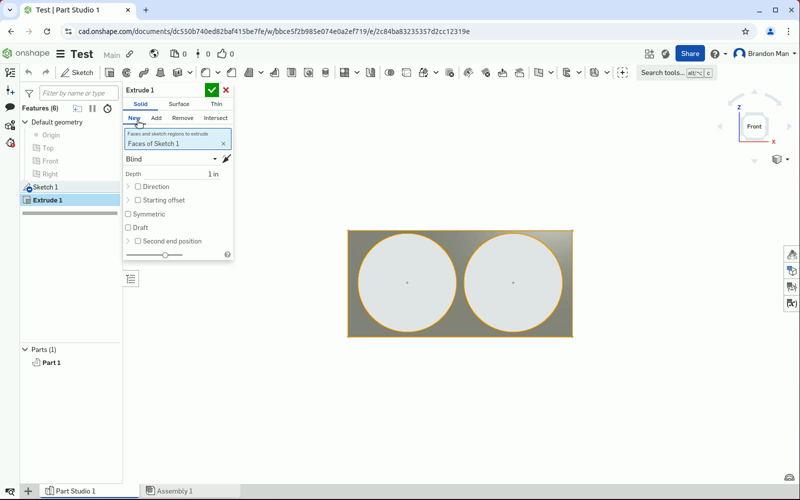
click(137, 120)
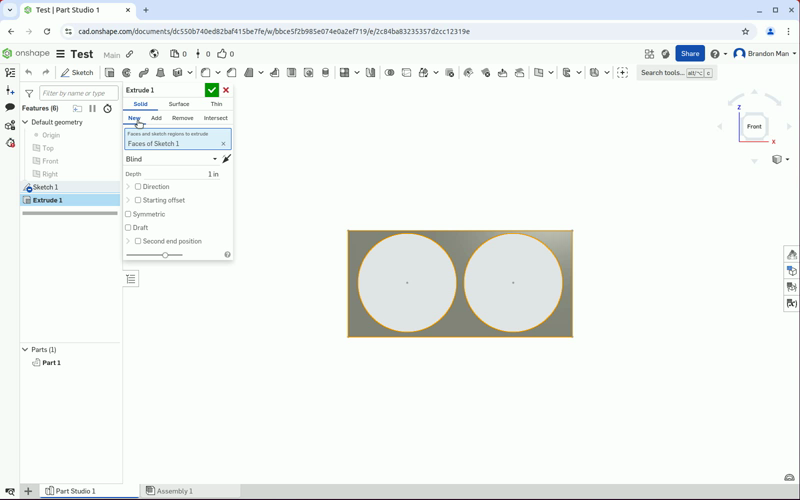
key(tab, 4)
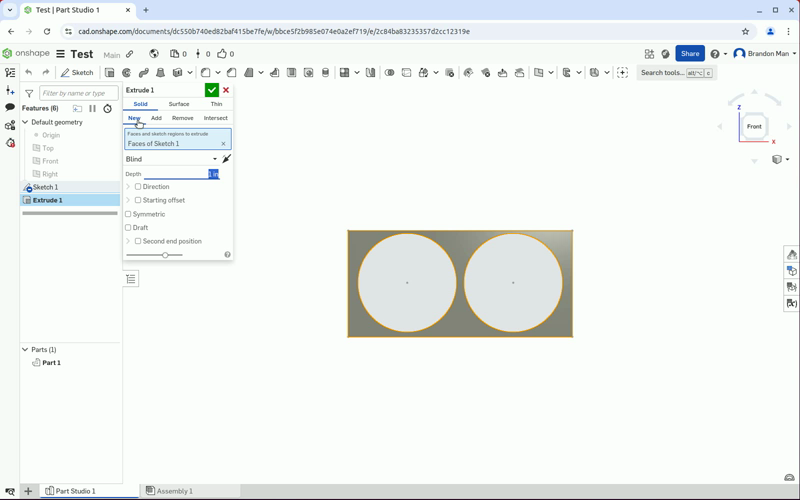
text(1.204)
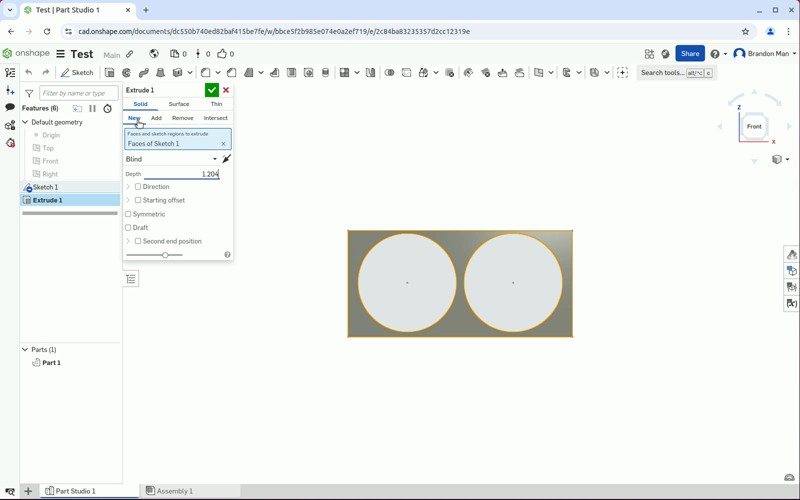
key(enter)
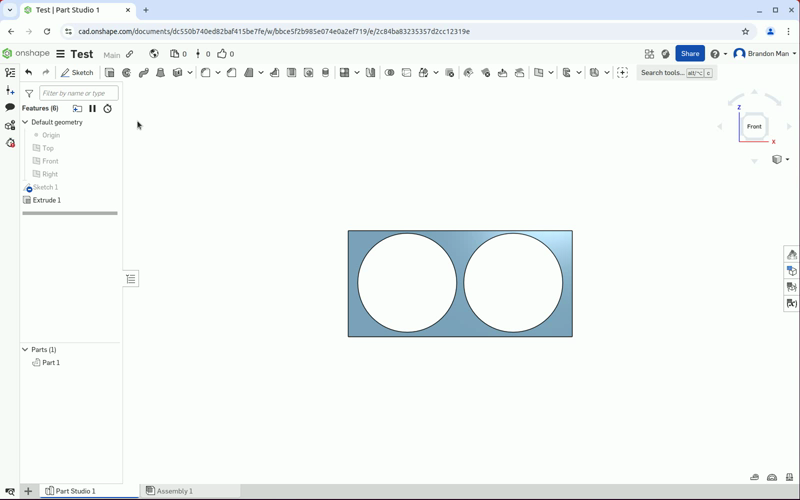
key(shift+h)
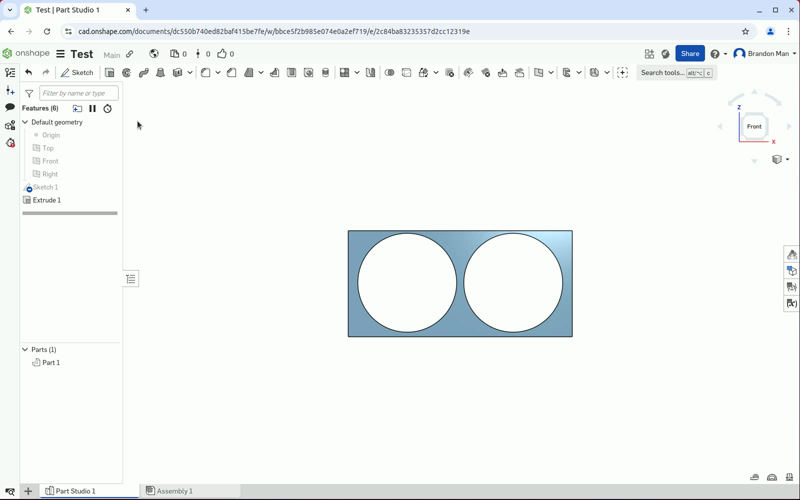
key(shift+h)
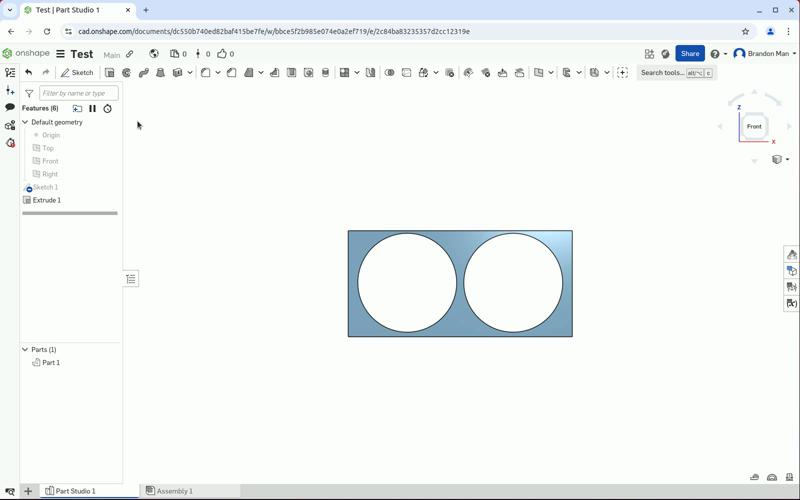
mouse_move(73, 189)
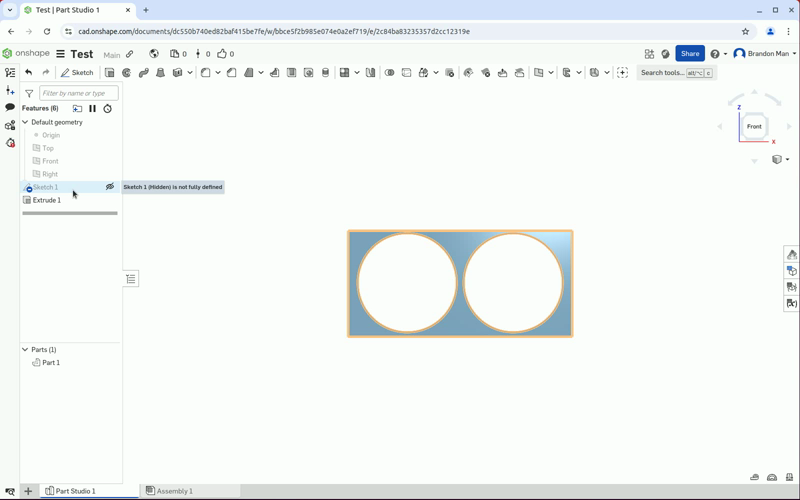
click(73, 189)
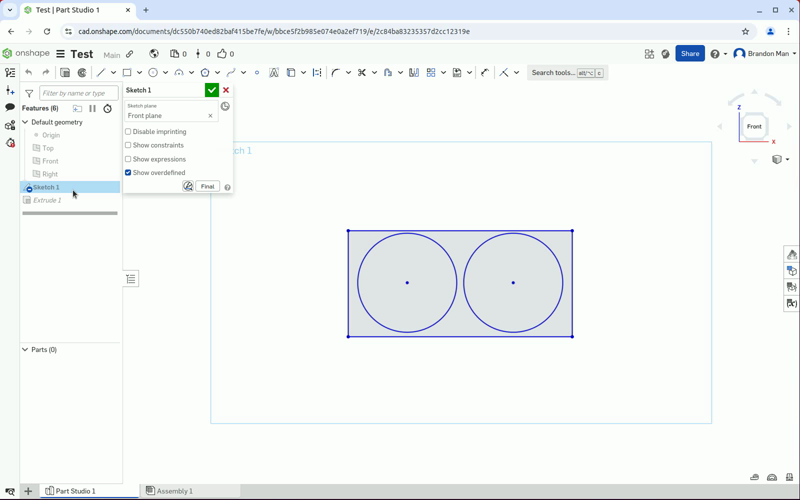
mouse_move(229, 92)
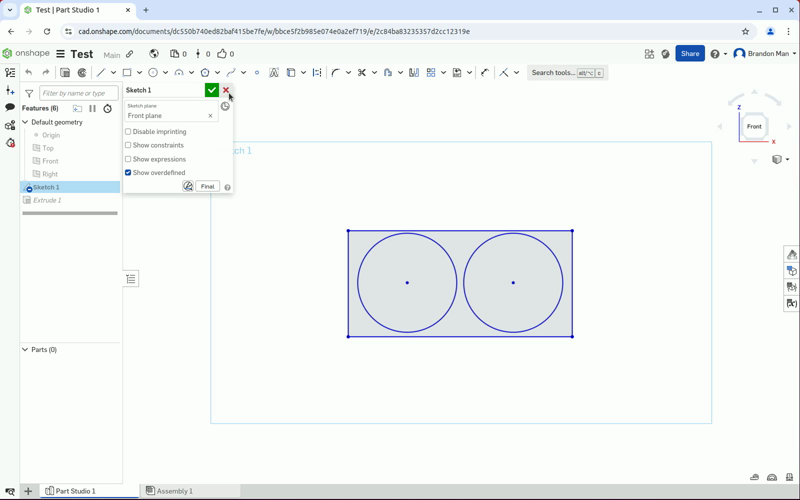
click(229, 92)
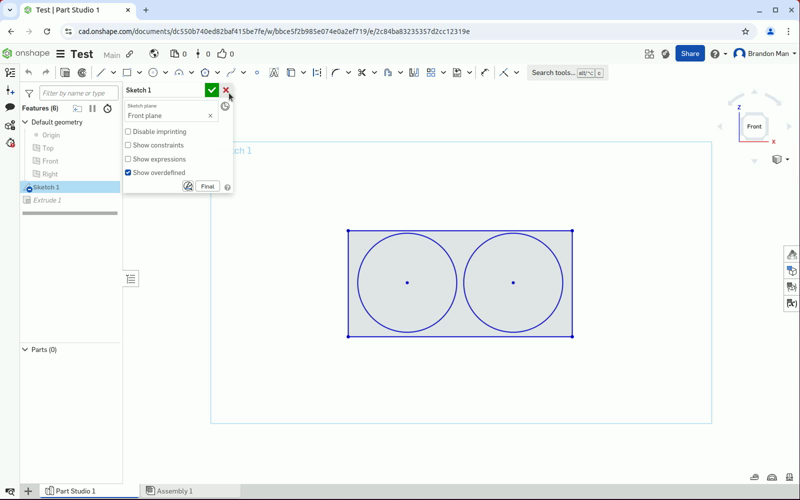
key(shift+s)
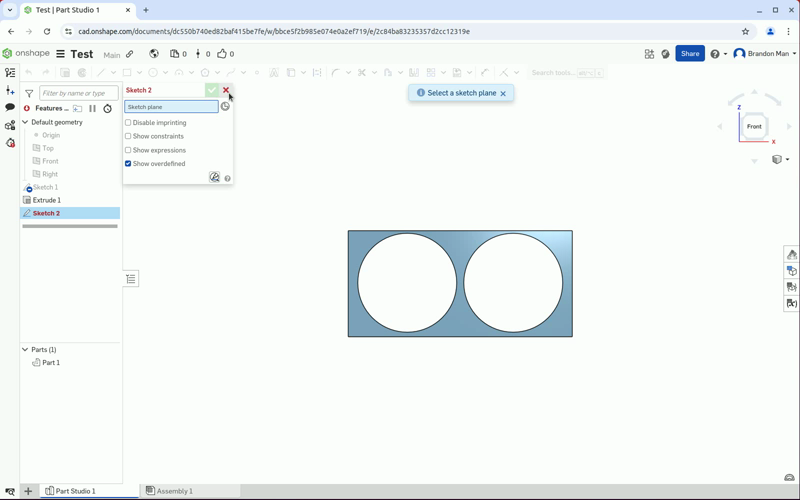
mouse_move(73, 163)
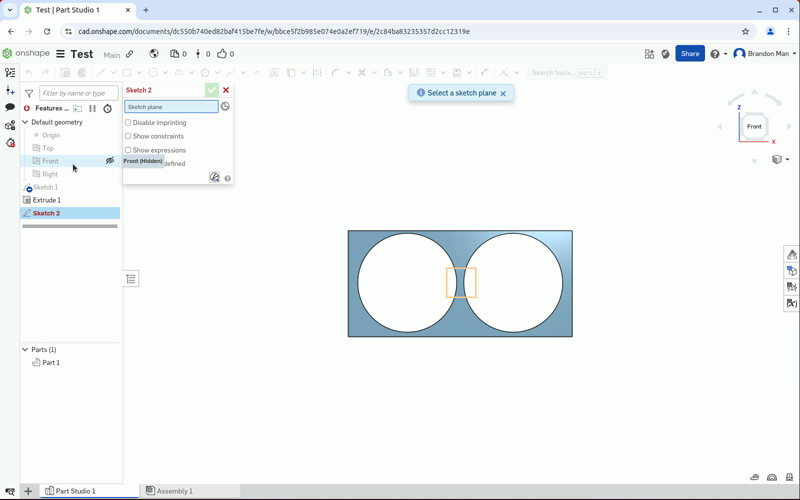
click(73, 163)
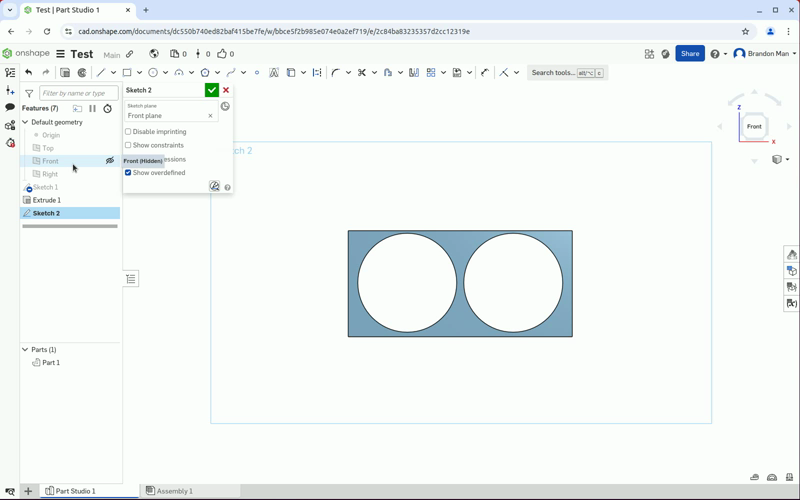
mouse_move(73, 352)
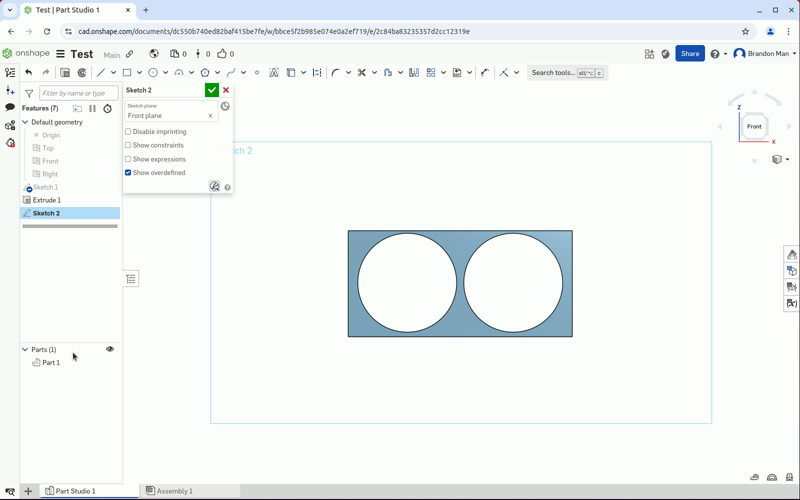
key(y)
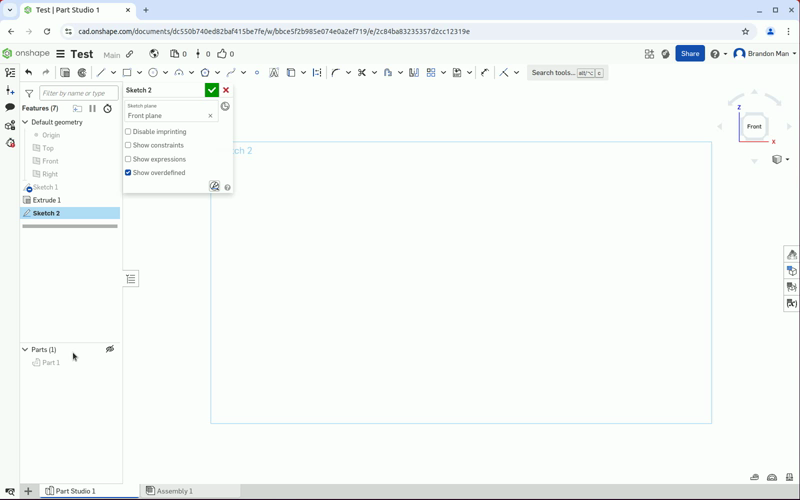
key(c)
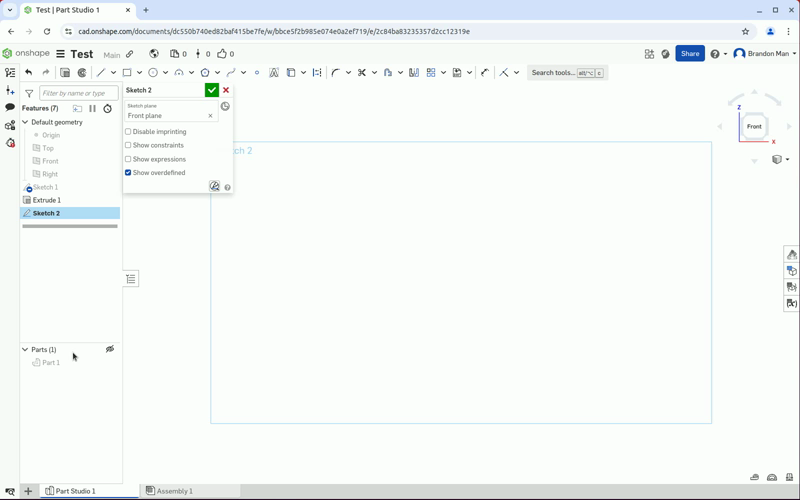
key_down(shift)
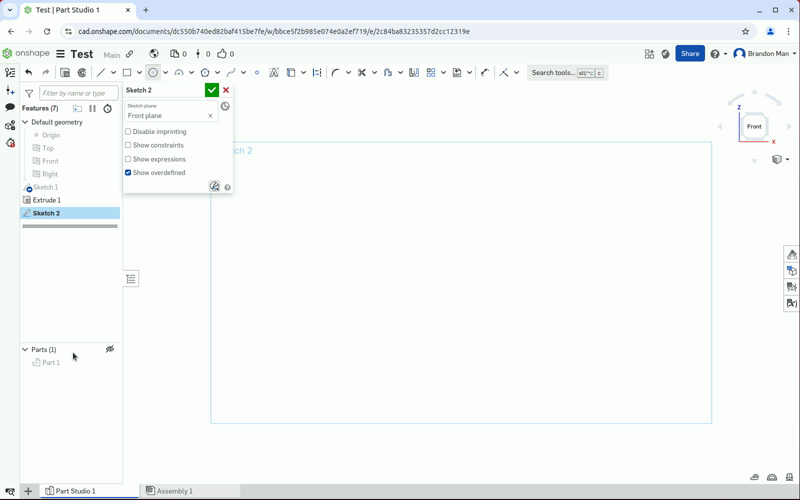
mouse_move(407, 282)
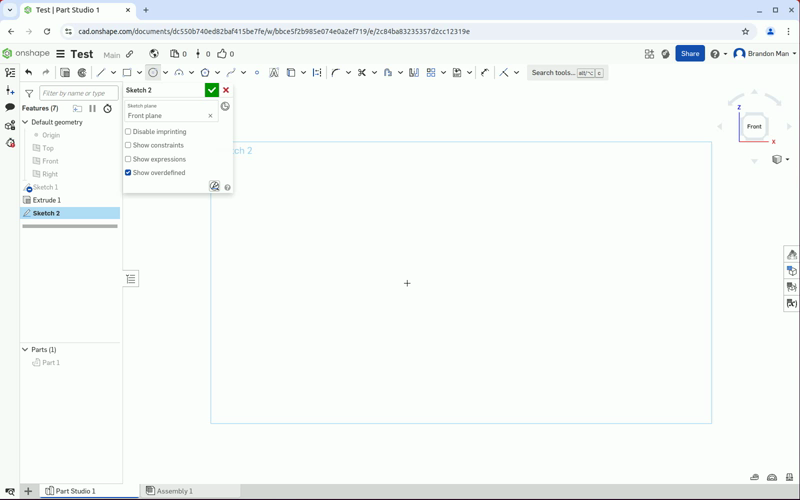
click(407, 282)
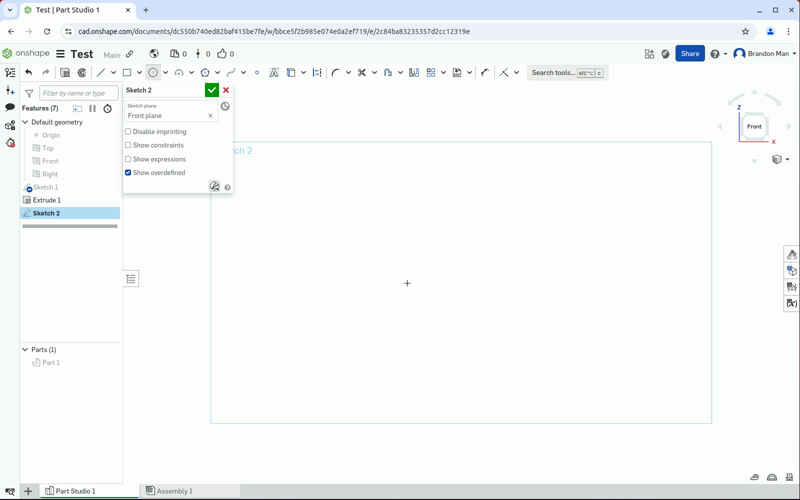
key_up(shift)
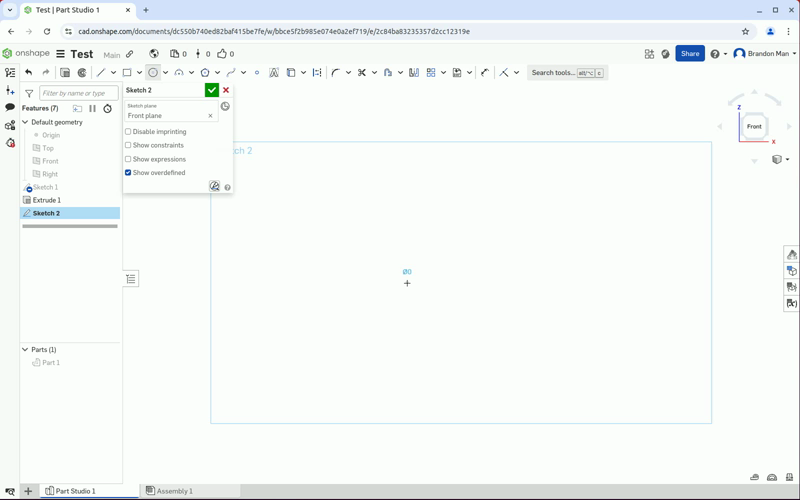
mouse_move(457, 282)
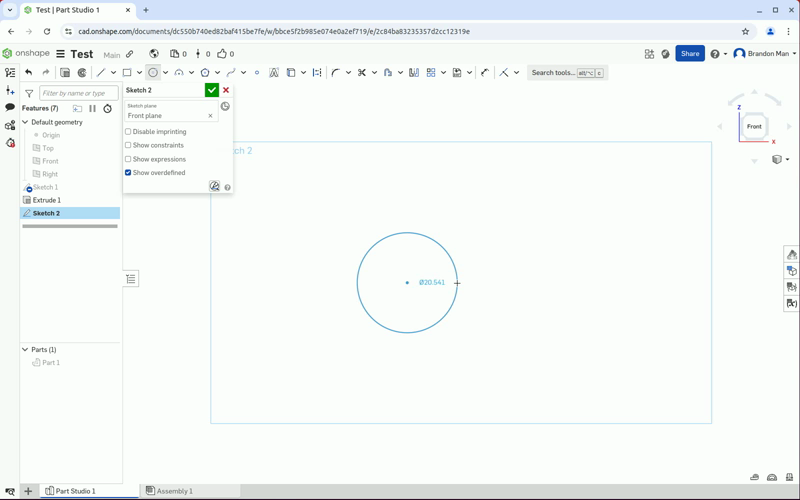
click(457, 282)
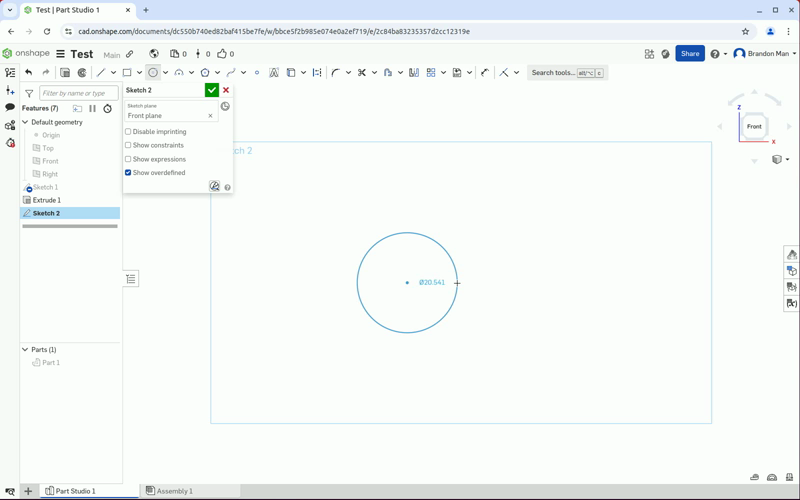
key(esc)
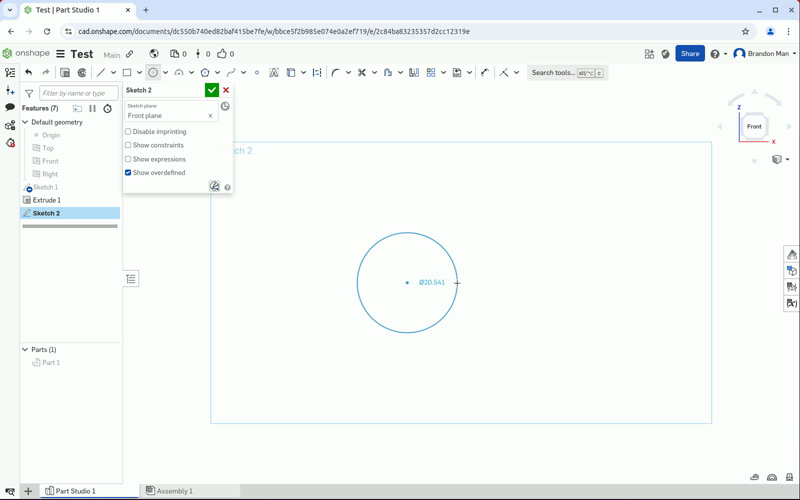
key(c)
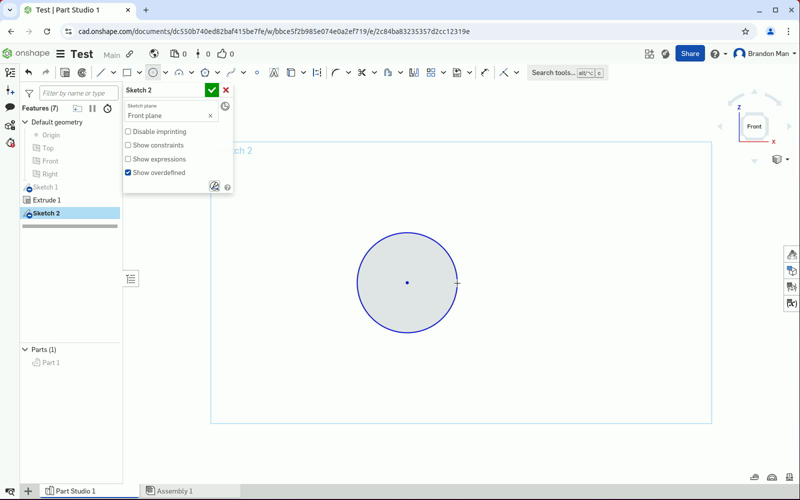
key_down(shift)
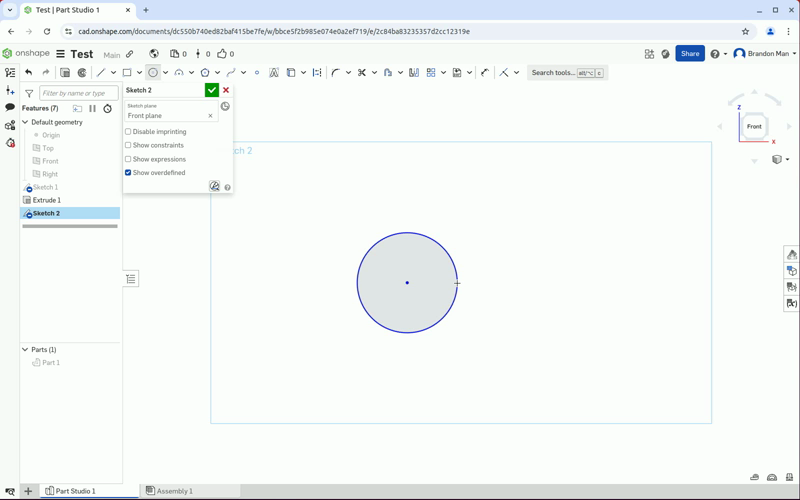
mouse_move(407, 282)
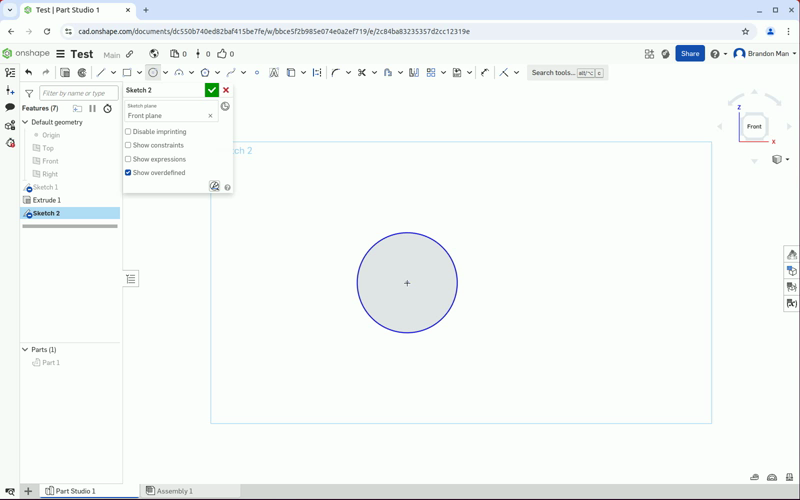
click(407, 282)
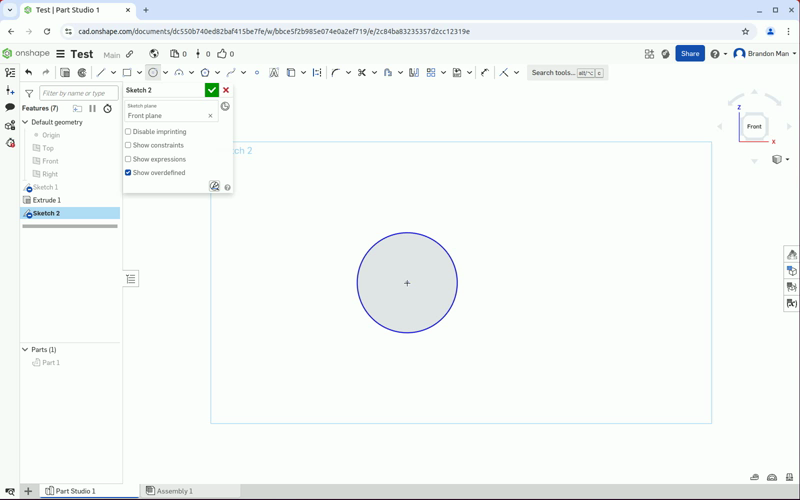
key_up(shift)
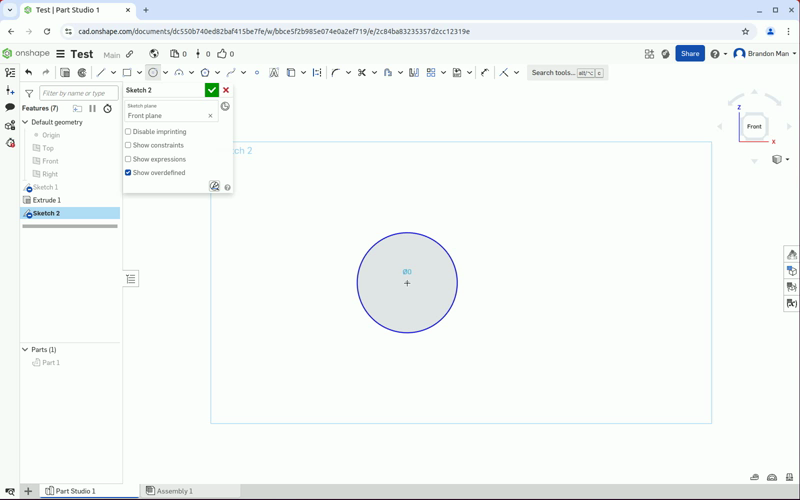
mouse_move(448, 282)
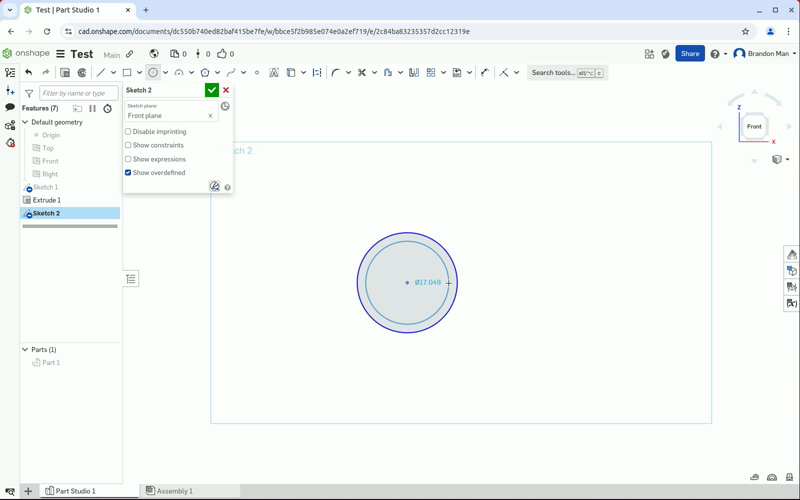
click(448, 282)
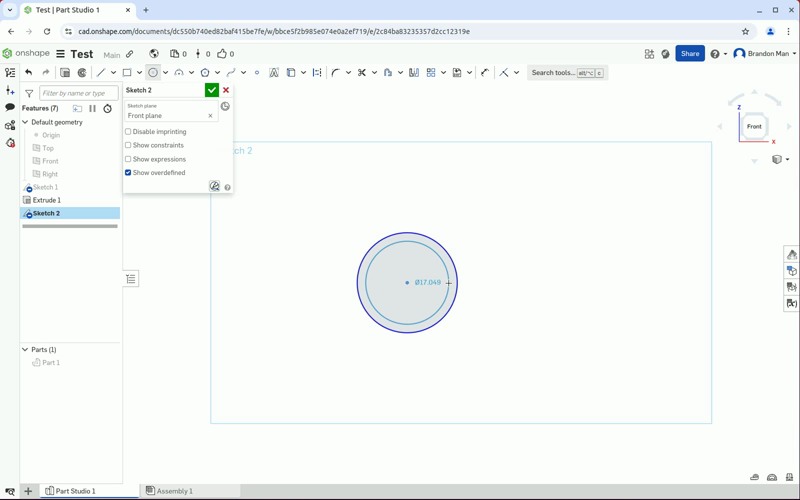
key(esc)
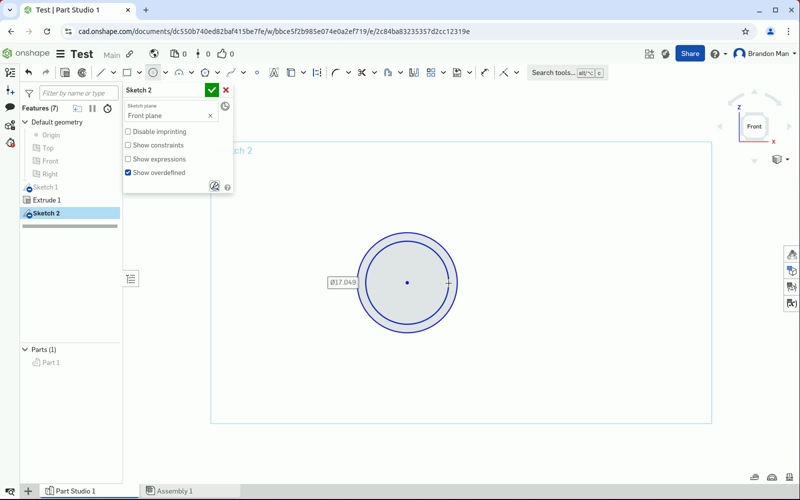
mouse_move(359, 275)
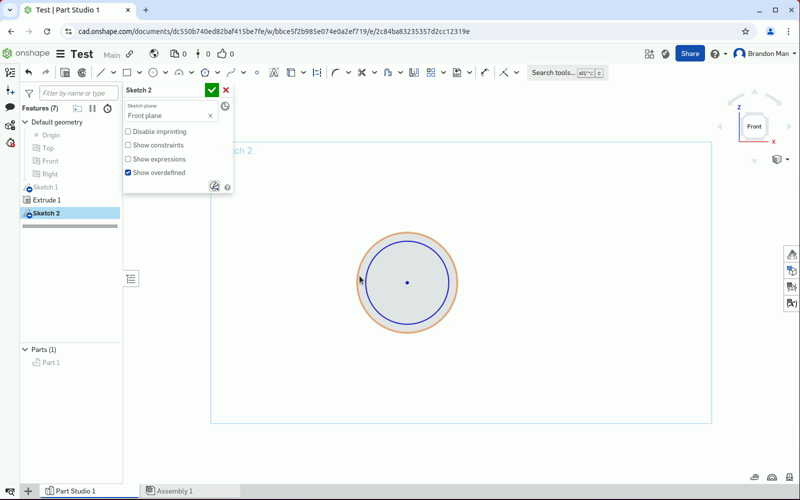
click(359, 275)
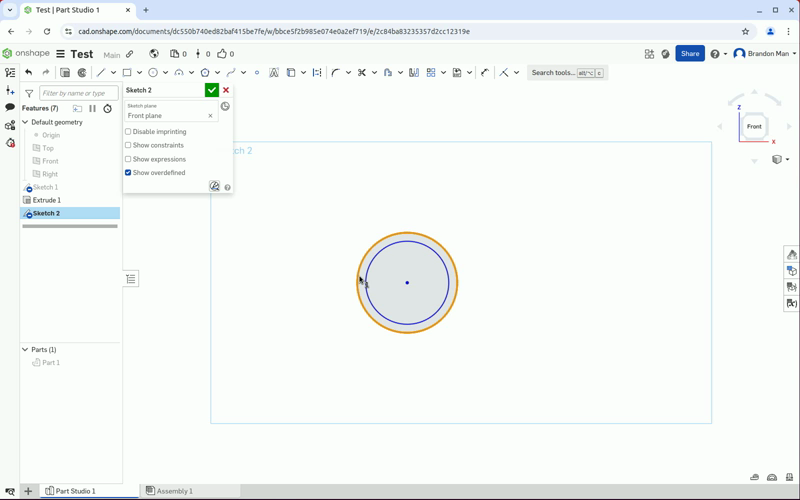
mouse_move(73, 352)
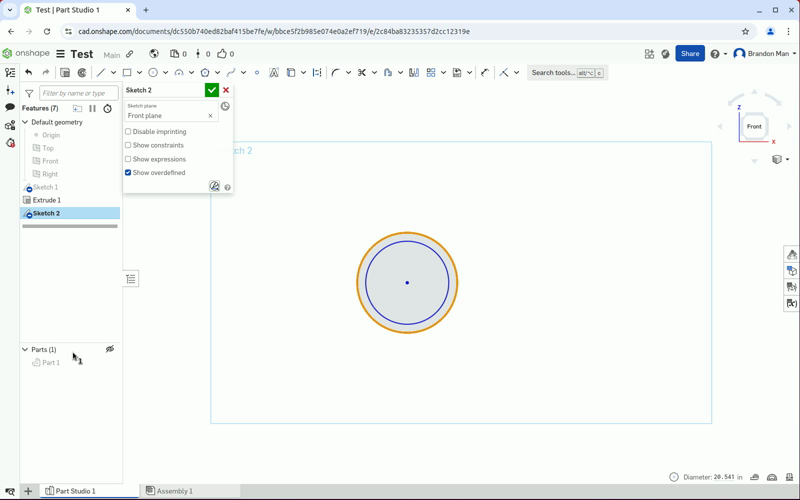
key(shift+y)
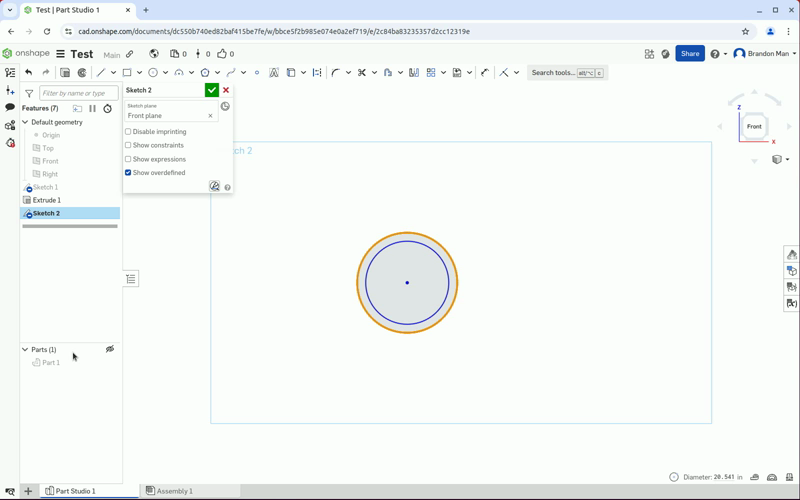
key(shift+e)
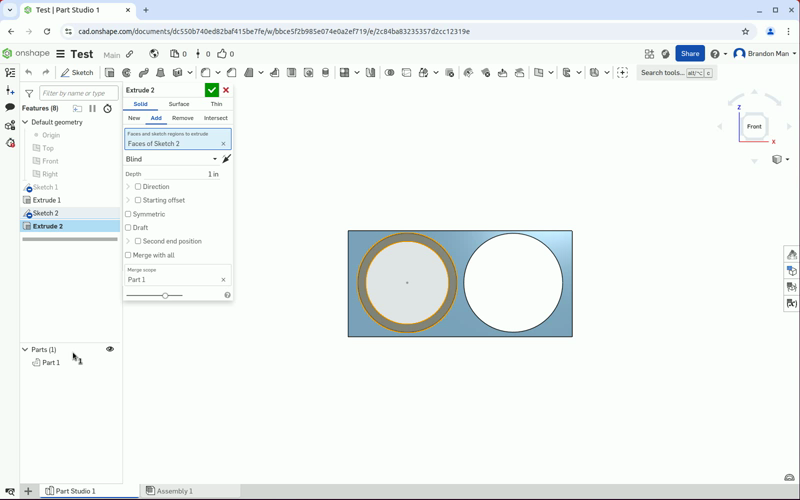
mouse_move(143, 106)
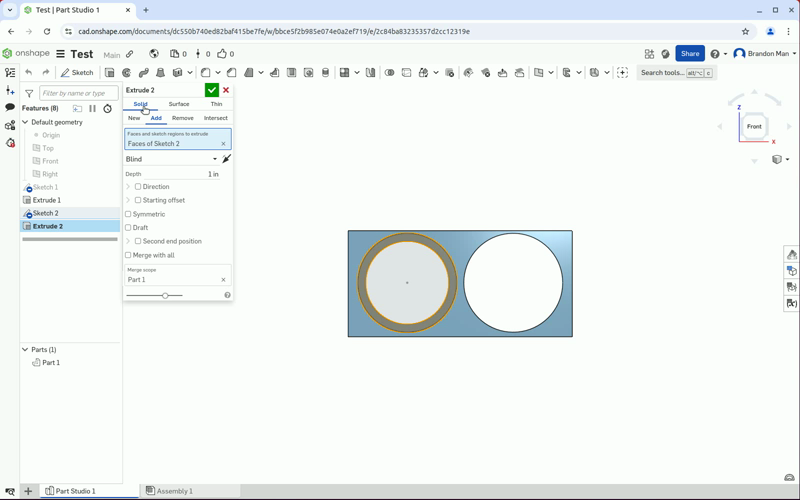
click(143, 106)
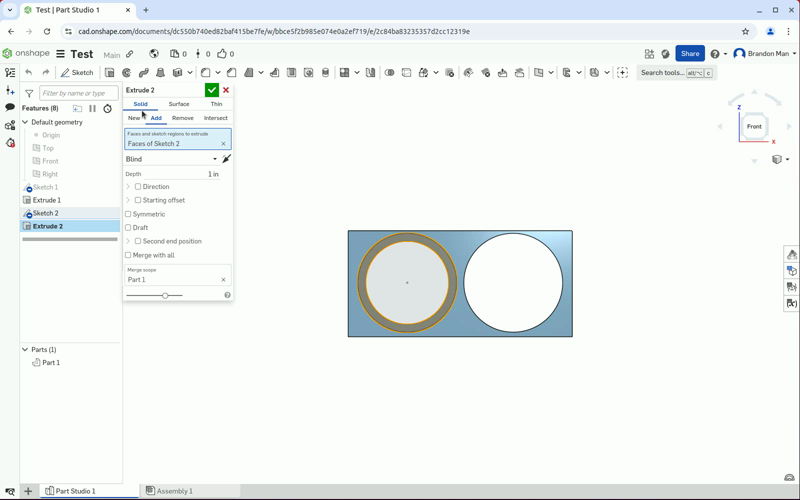
mouse_move(137, 120)
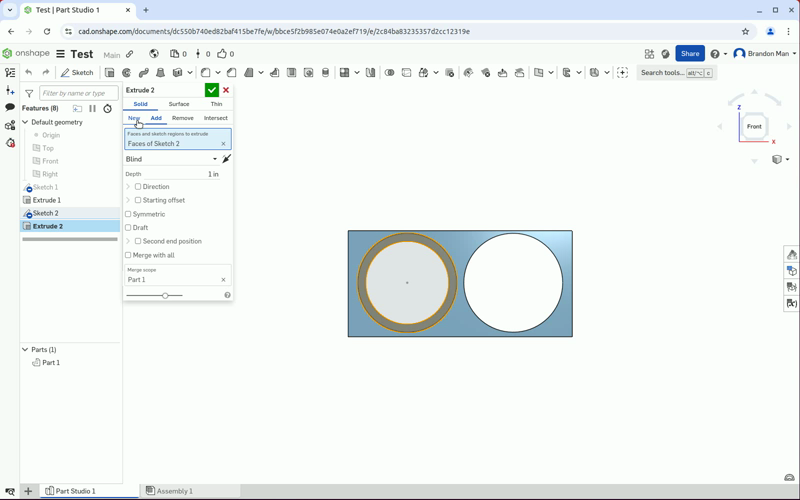
click(137, 120)
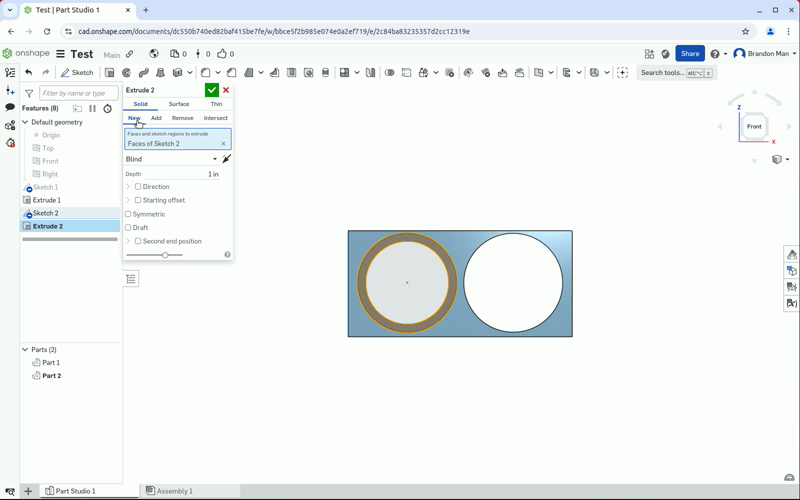
key(tab, 4)
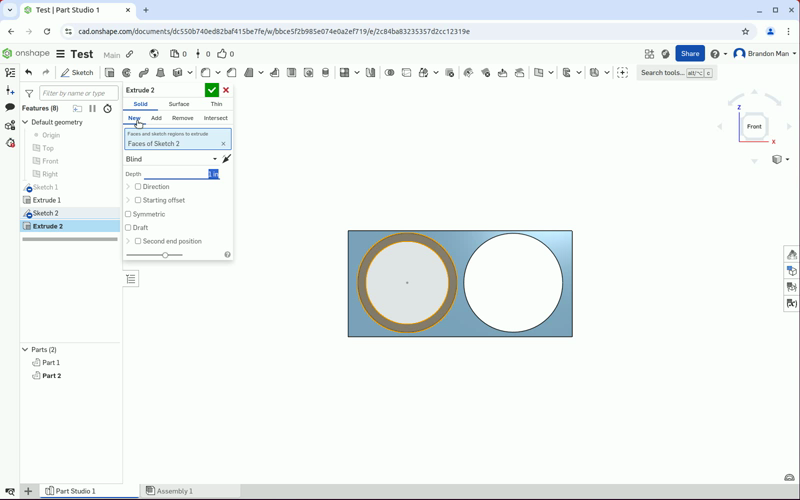
text(1.204)
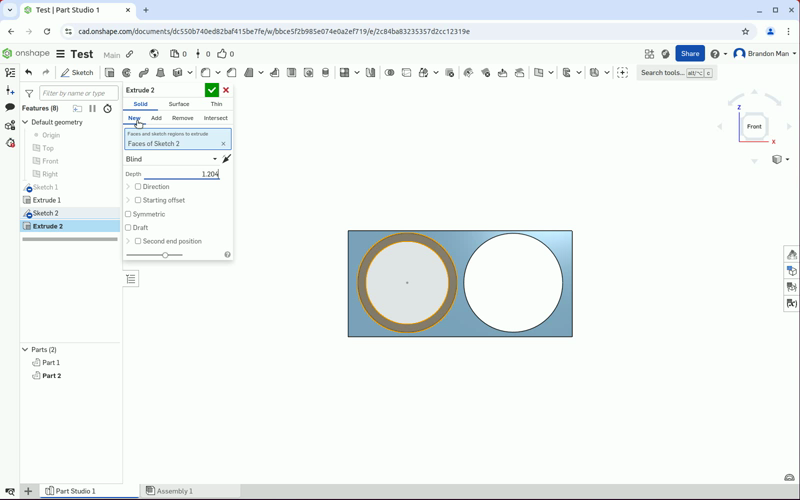
key(enter)
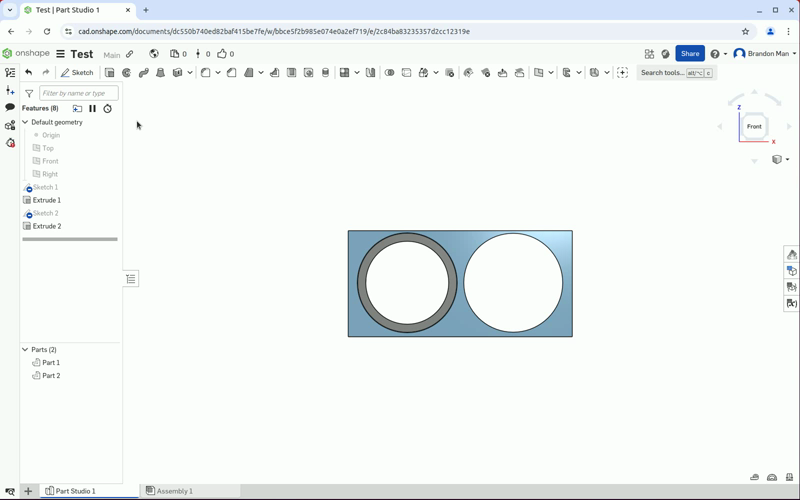
key(shift+h)
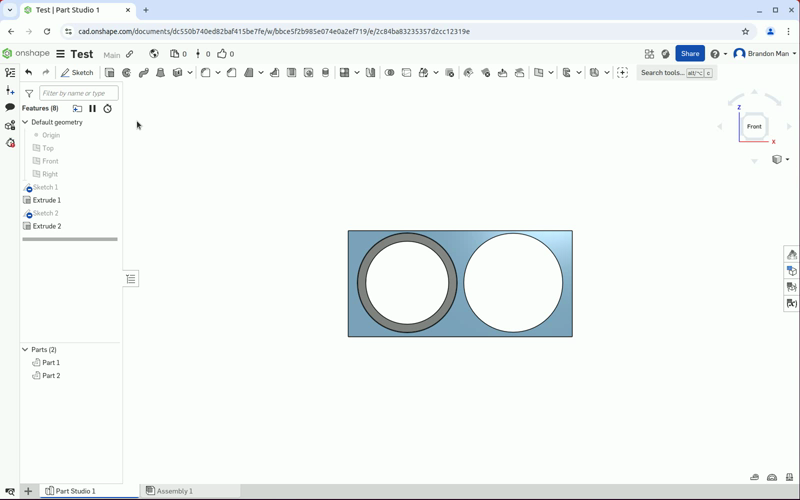
key(shift+h)
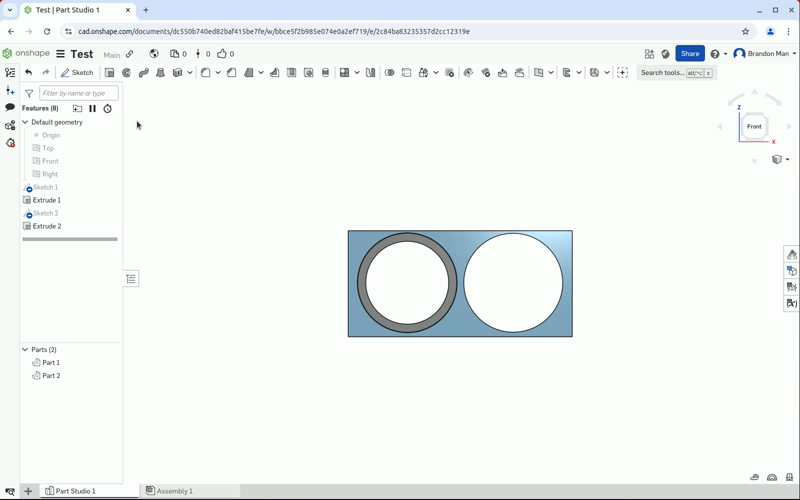
mouse_move(73, 189)
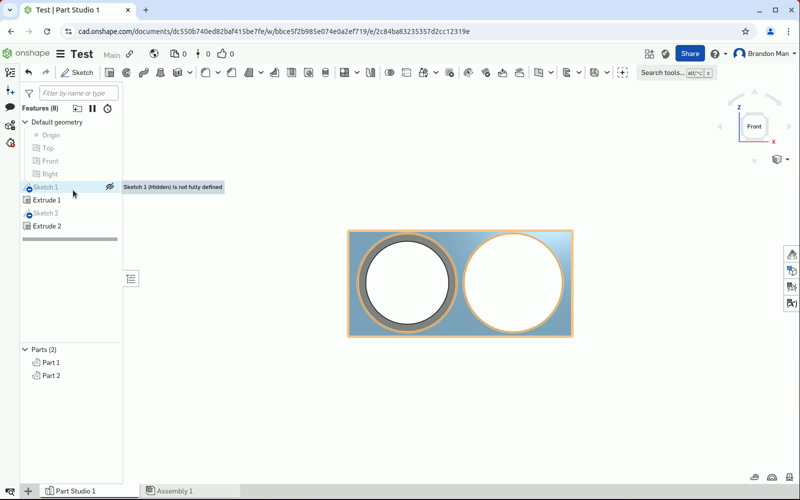
click(73, 189)
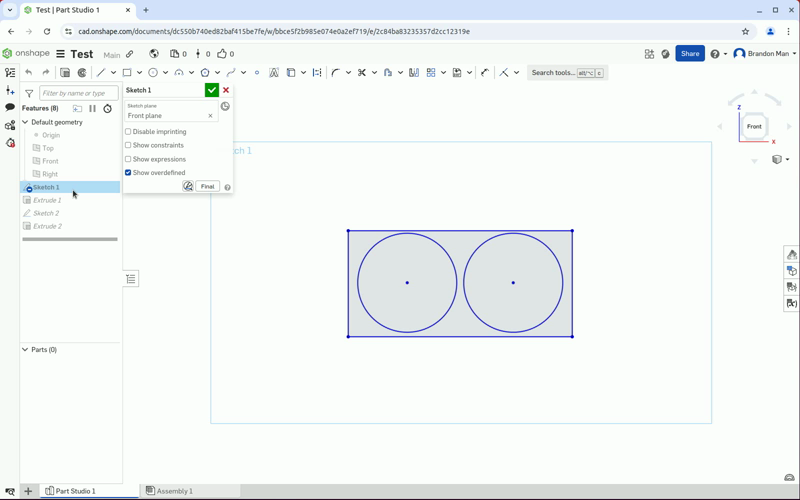
mouse_move(229, 92)
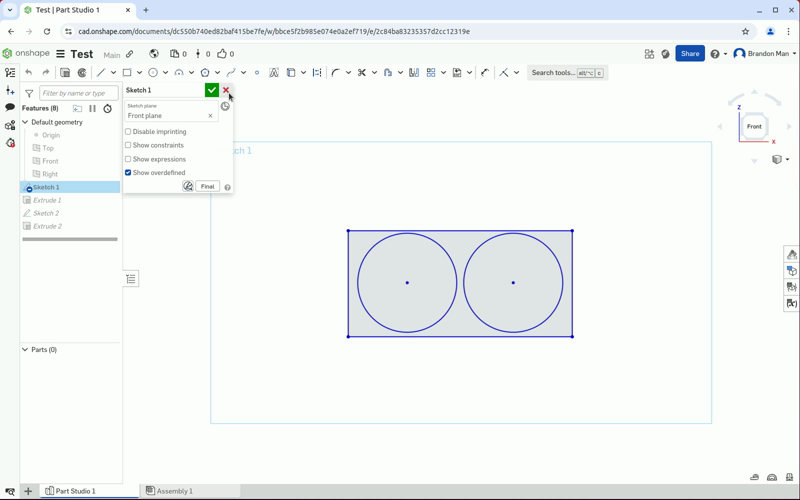
click(229, 92)
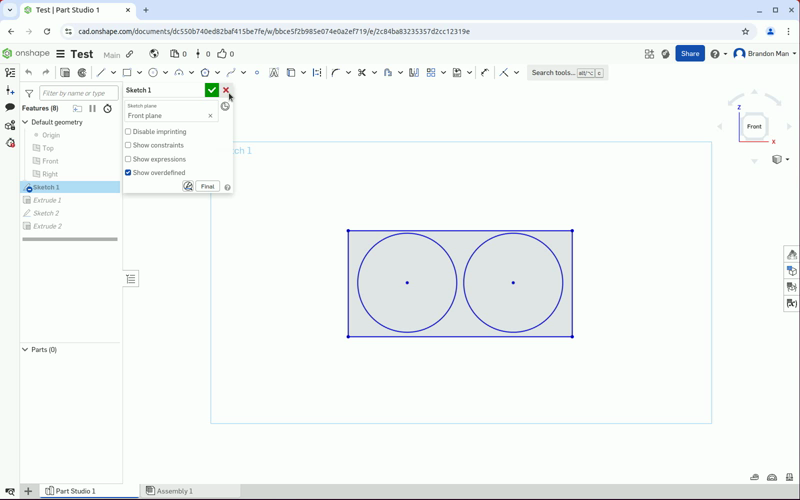
key(shift+s)
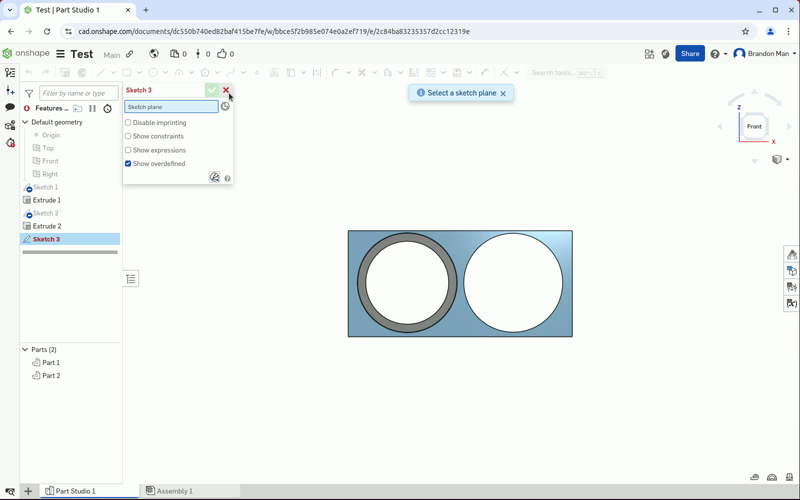
mouse_move(73, 163)
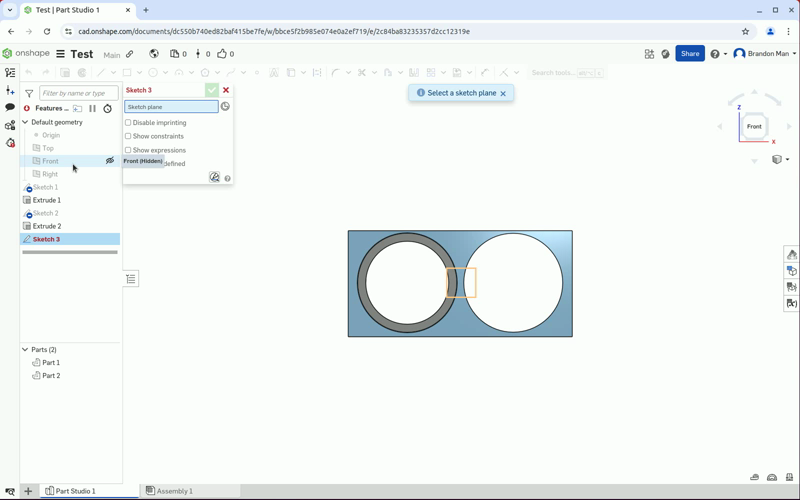
click(73, 163)
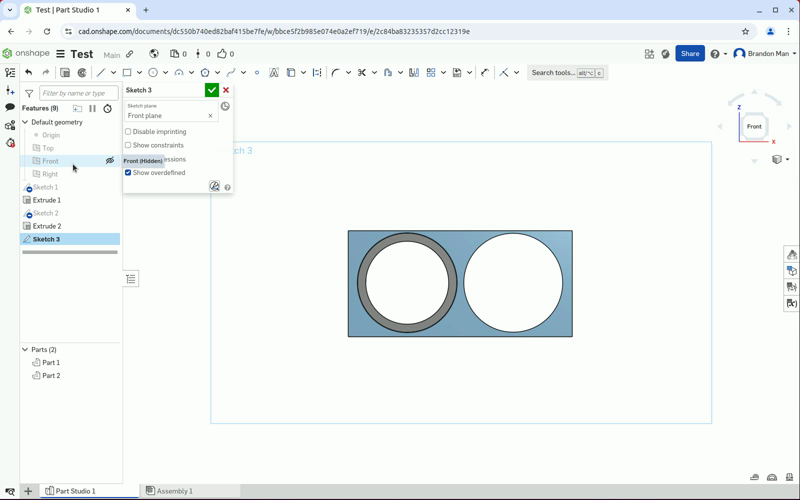
mouse_move(73, 352)
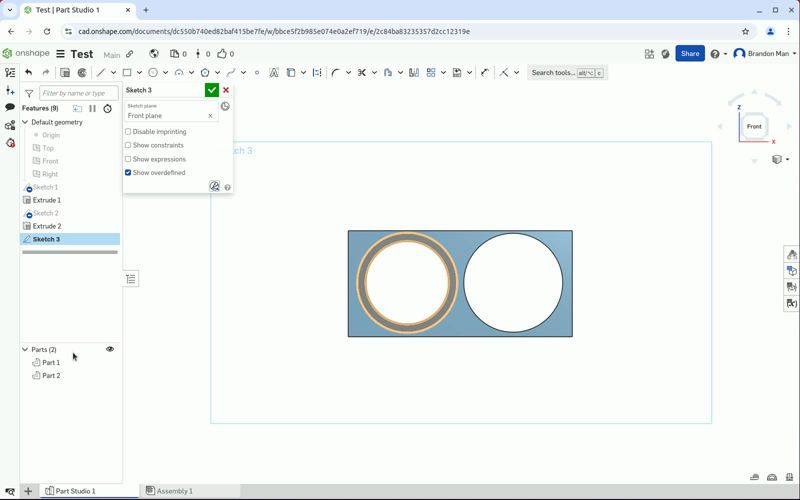
key(y)
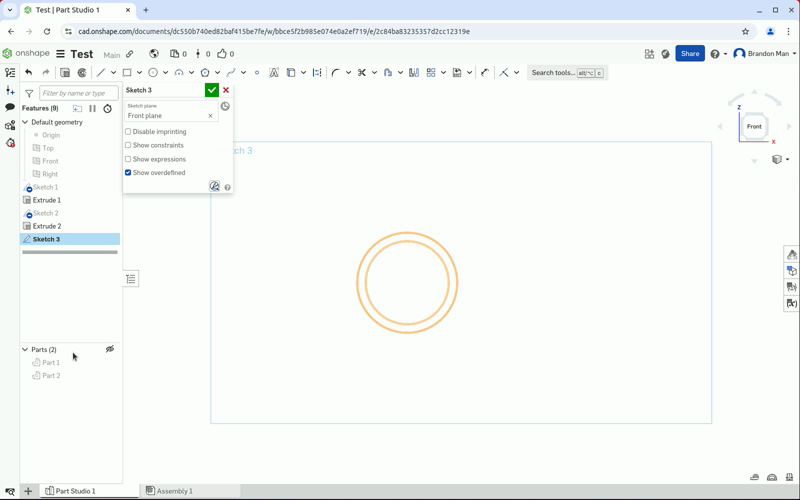
key(c)
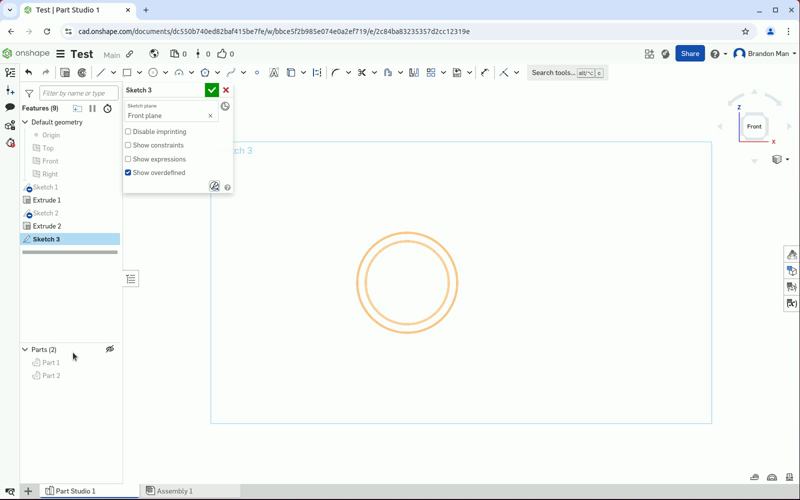
key_down(shift)
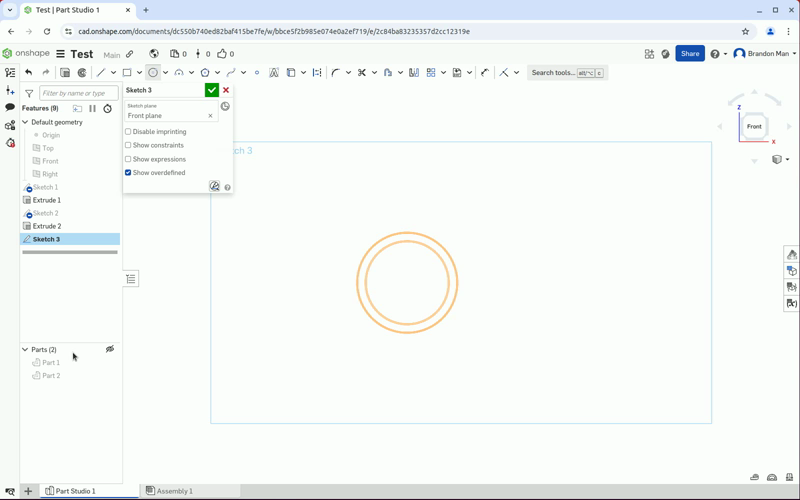
mouse_move(515, 282)
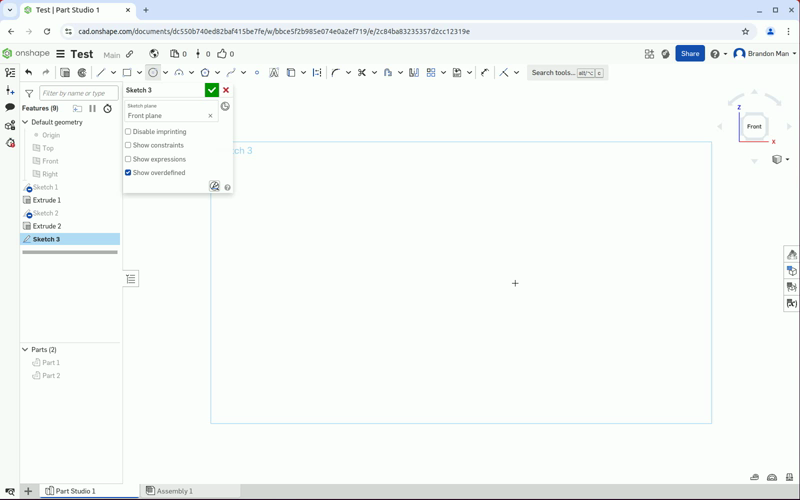
click(515, 282)
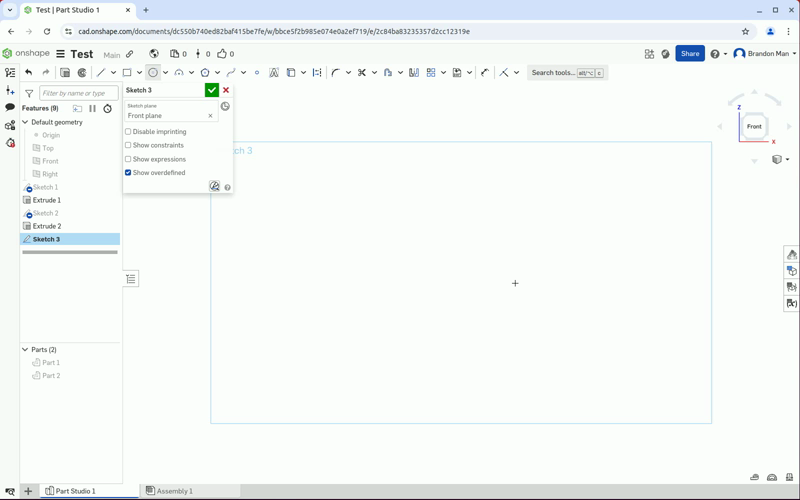
key_up(shift)
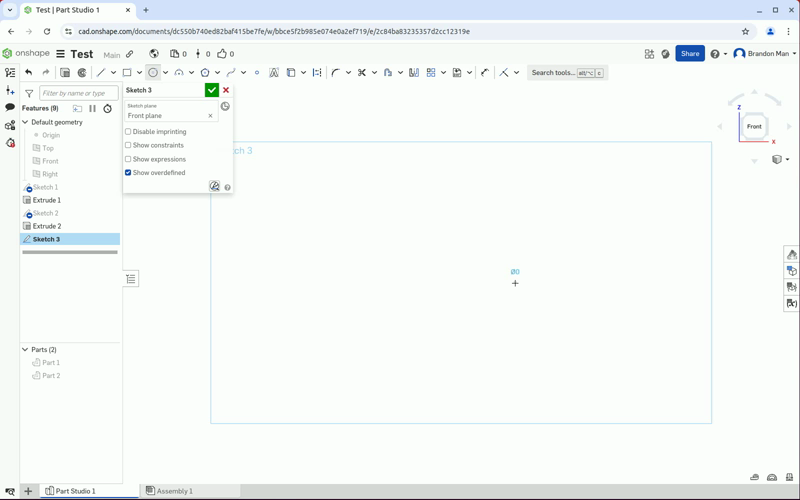
mouse_move(565, 282)
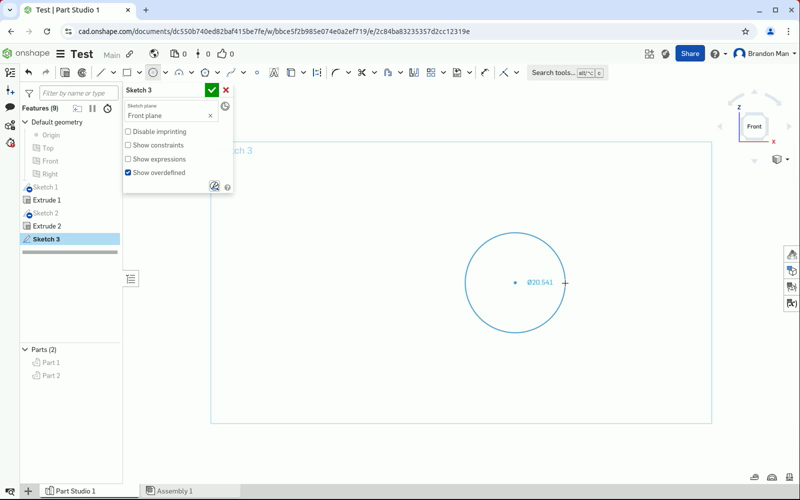
click(565, 282)
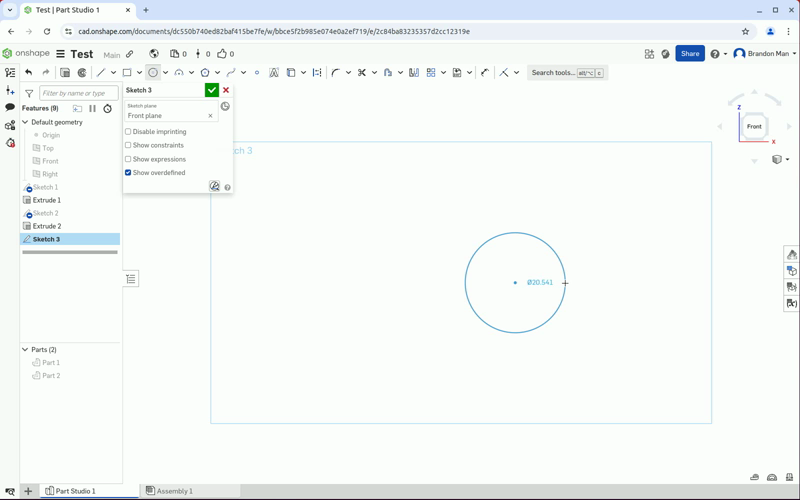
key(esc)
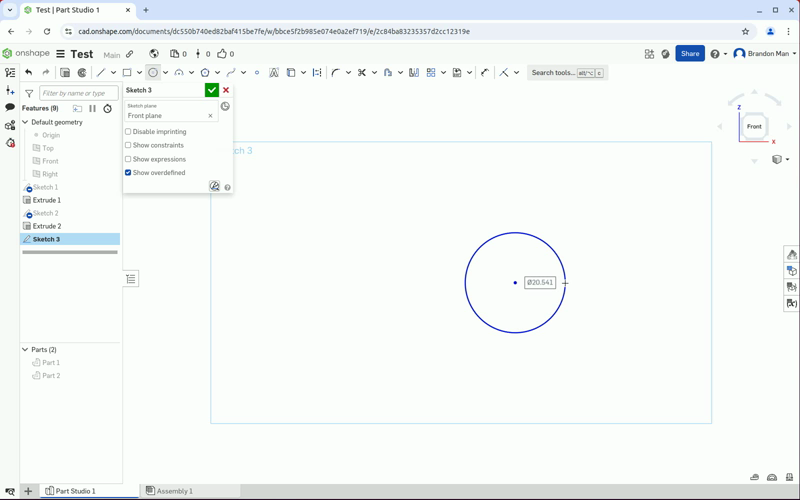
key(c)
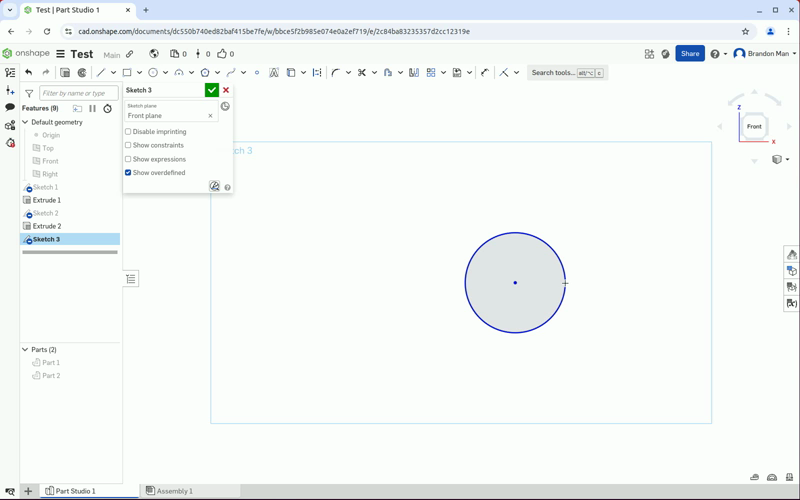
key_down(shift)
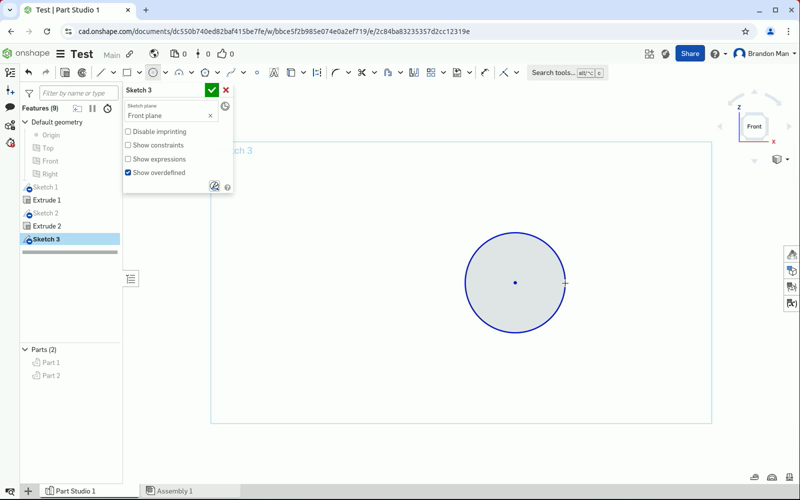
mouse_move(515, 282)
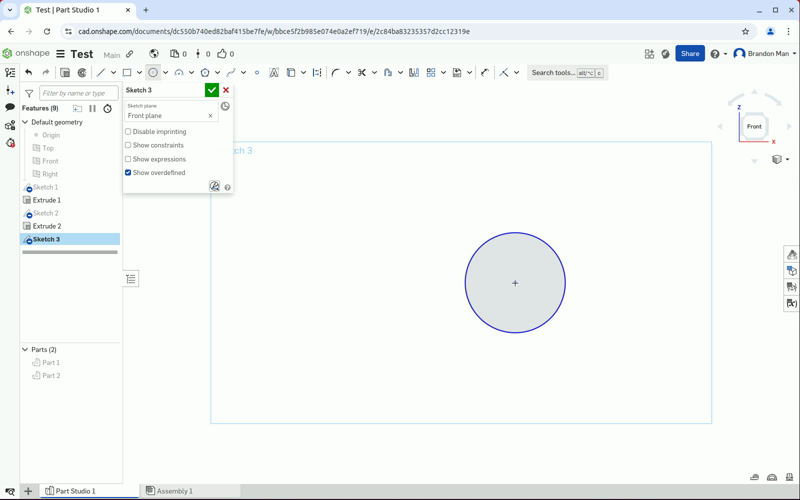
click(515, 282)
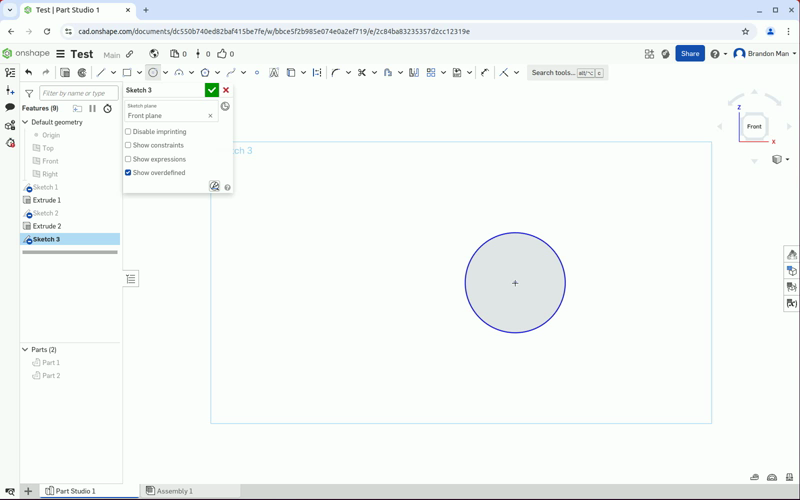
key_up(shift)
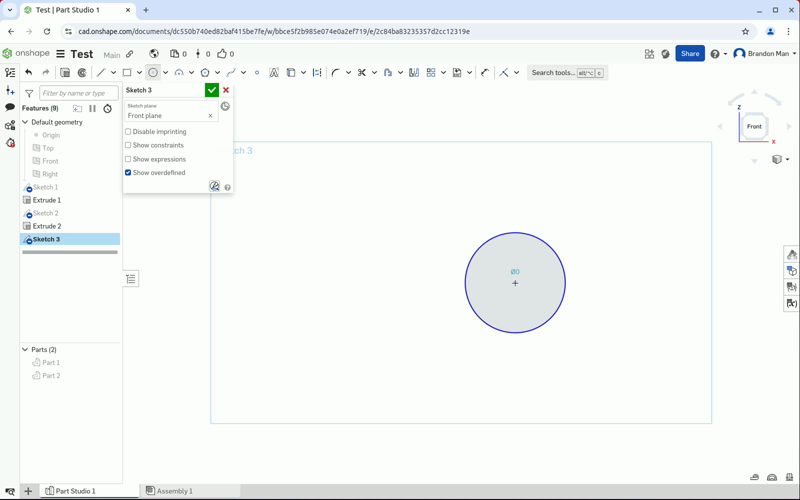
mouse_move(556, 282)
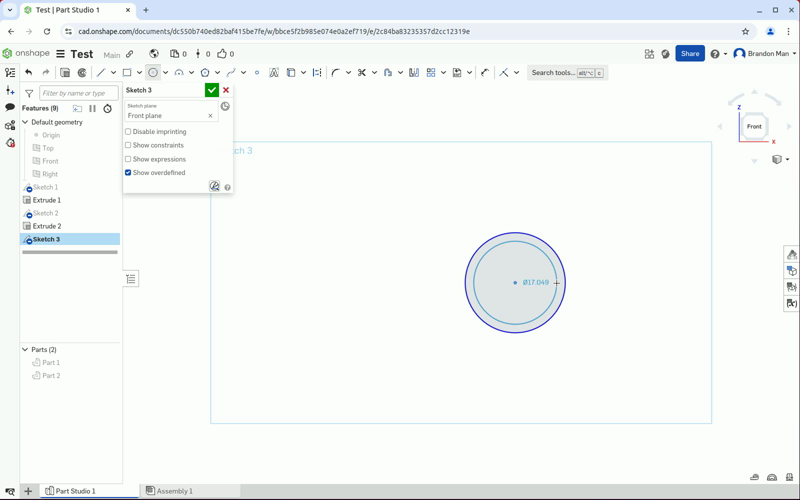
click(556, 282)
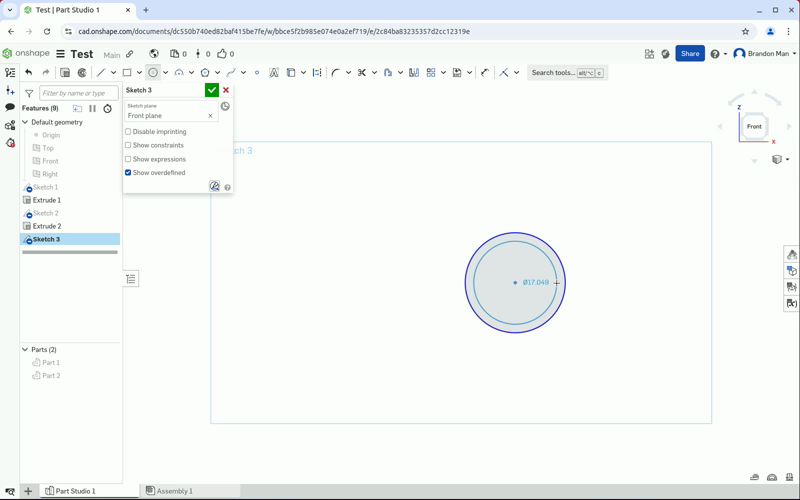
key(esc)
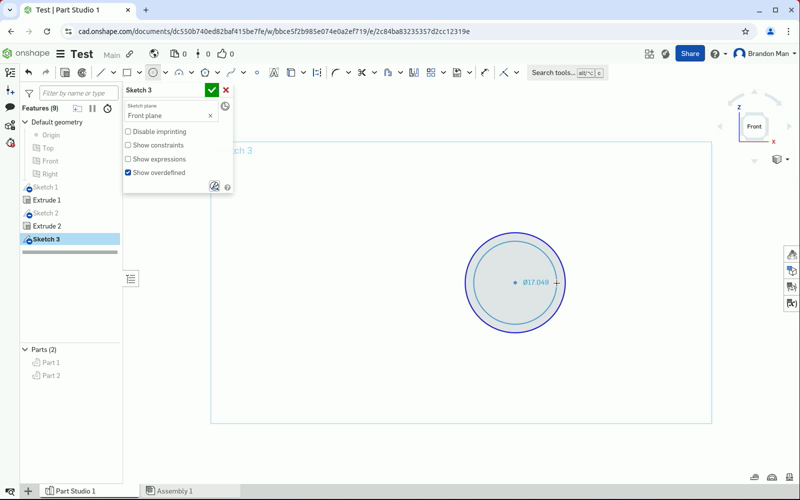
mouse_move(518, 326)
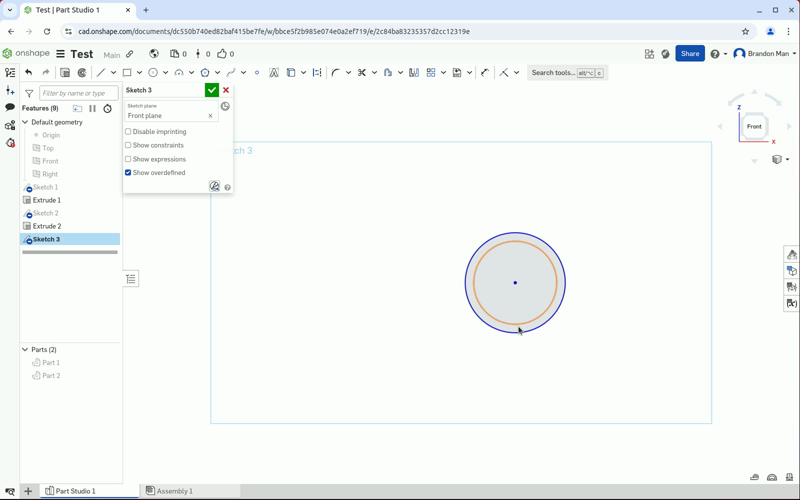
click(518, 326)
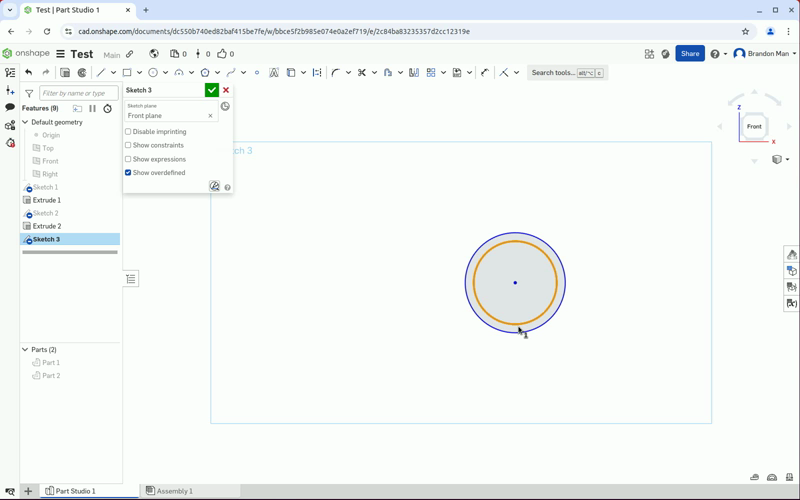
mouse_move(73, 352)
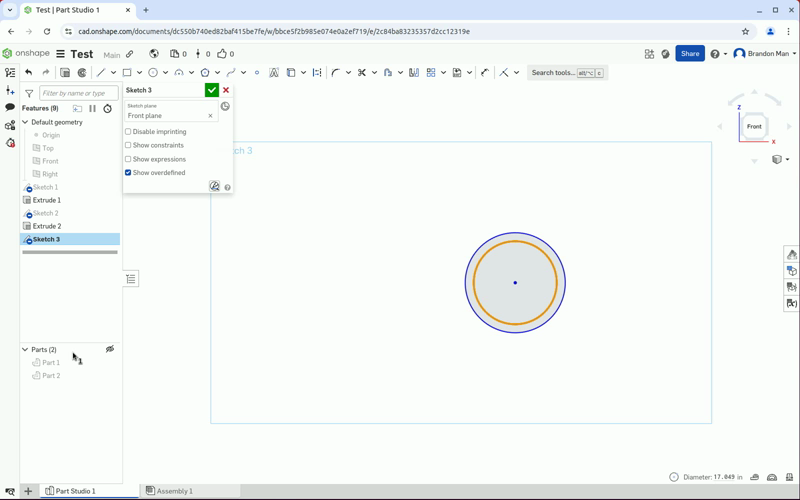
key(shift+y)
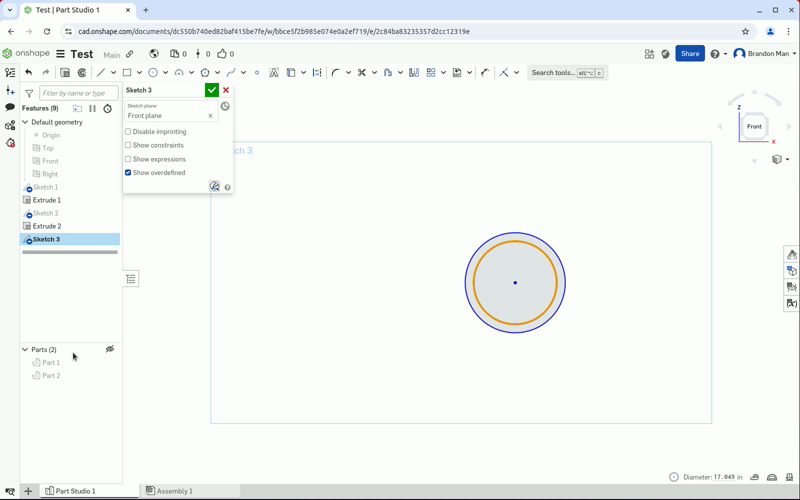
key(shift+e)
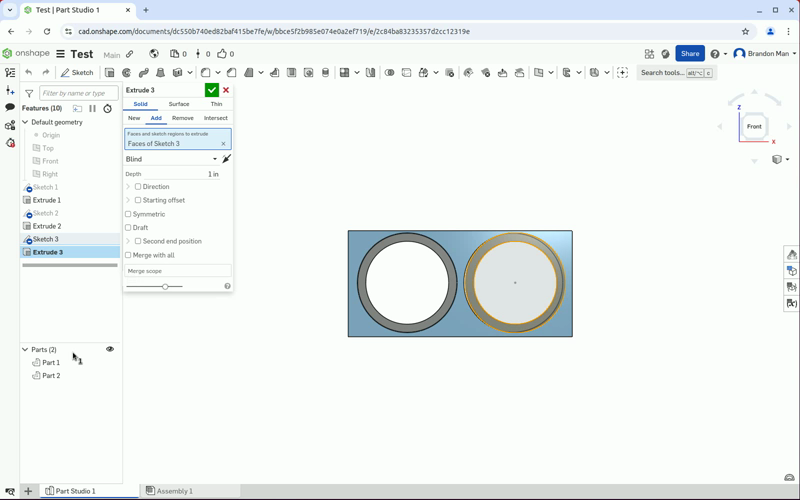
mouse_move(143, 106)
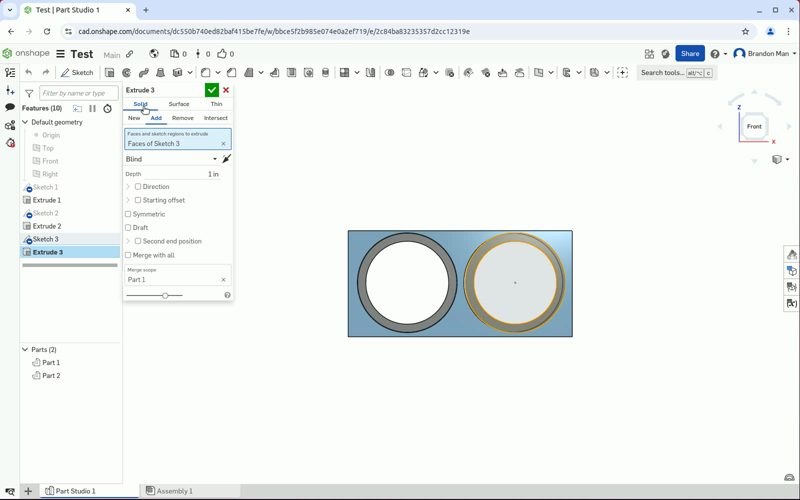
click(143, 106)
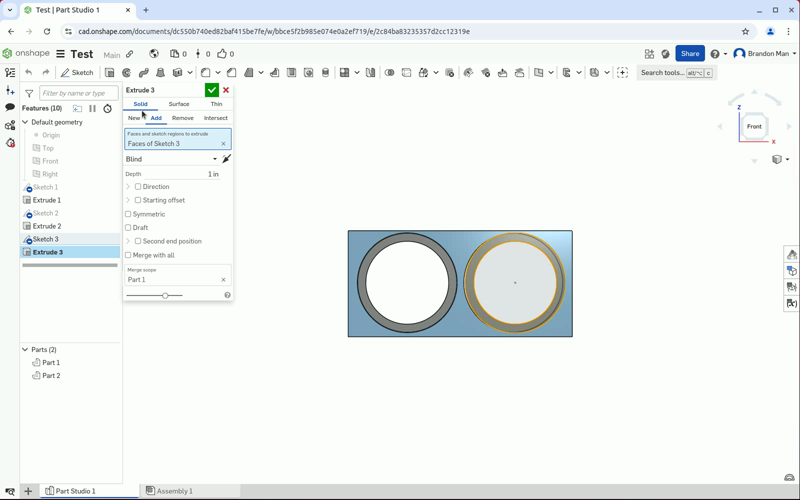
mouse_move(137, 120)
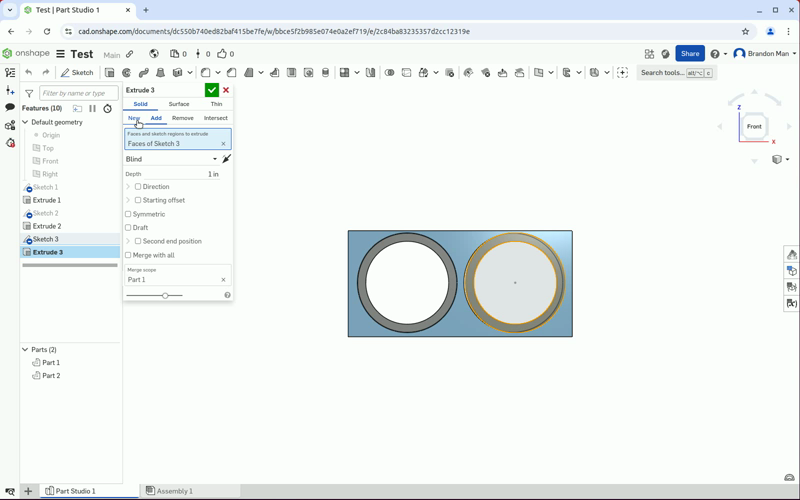
click(137, 120)
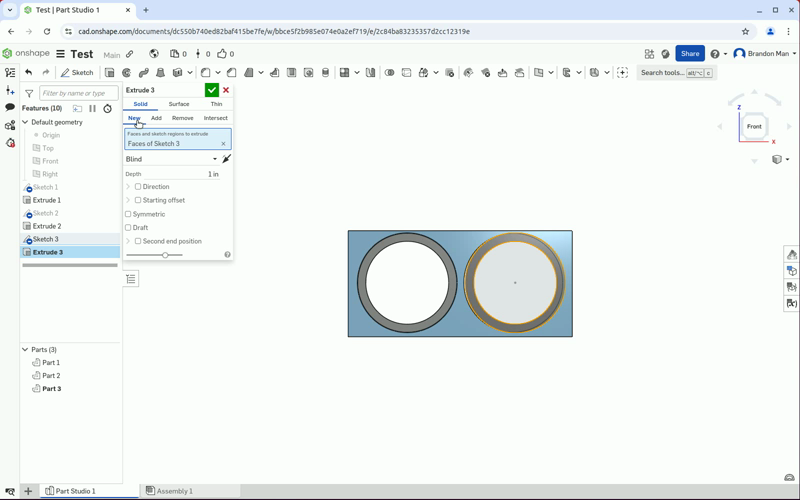
key(tab, 4)
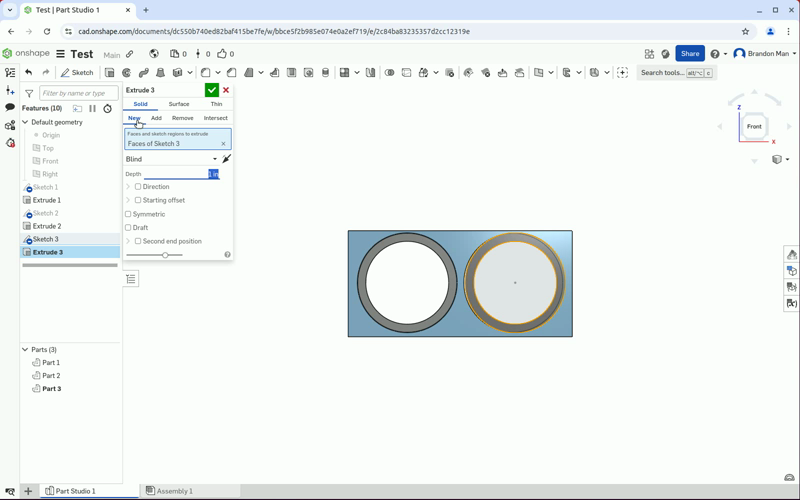
text(1.204)
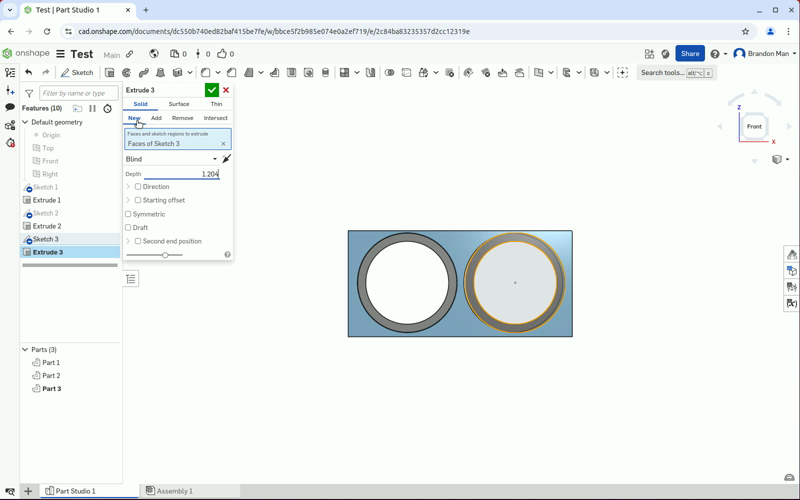
key(enter)
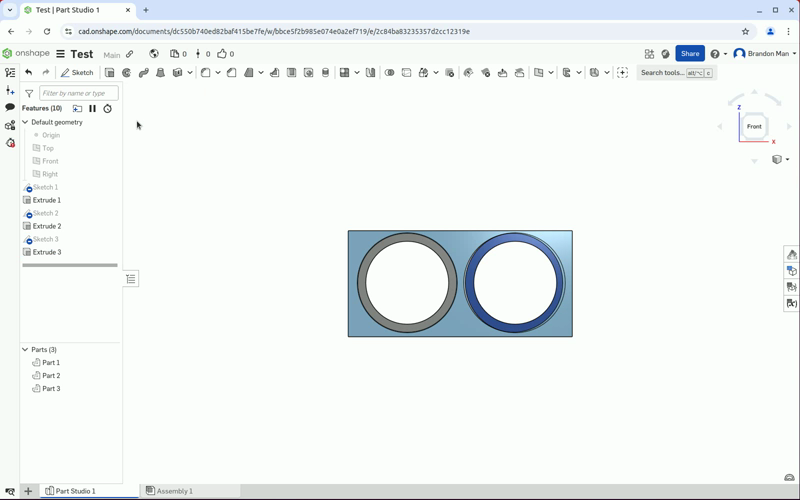
key(shift+h)
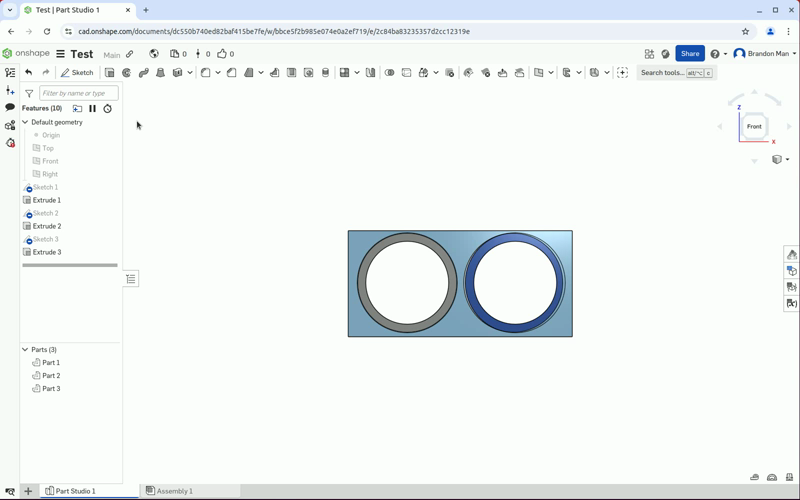
key(shift+h)
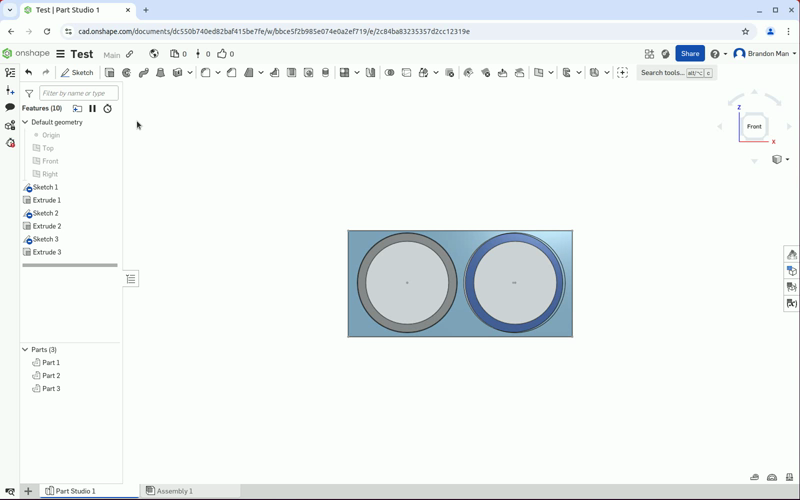
key(shift+7)
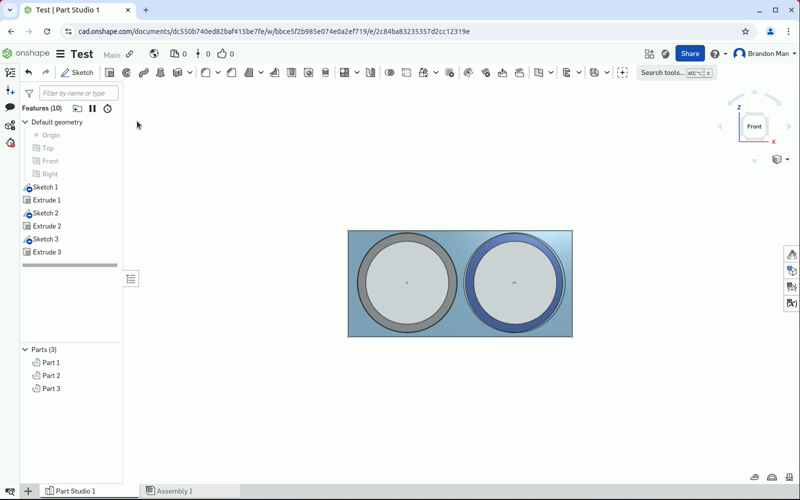
key(left, 2)
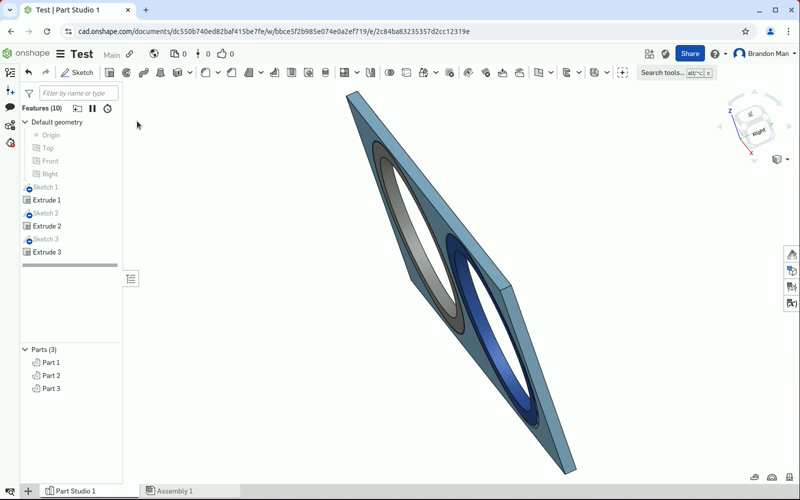
key(down, 2)
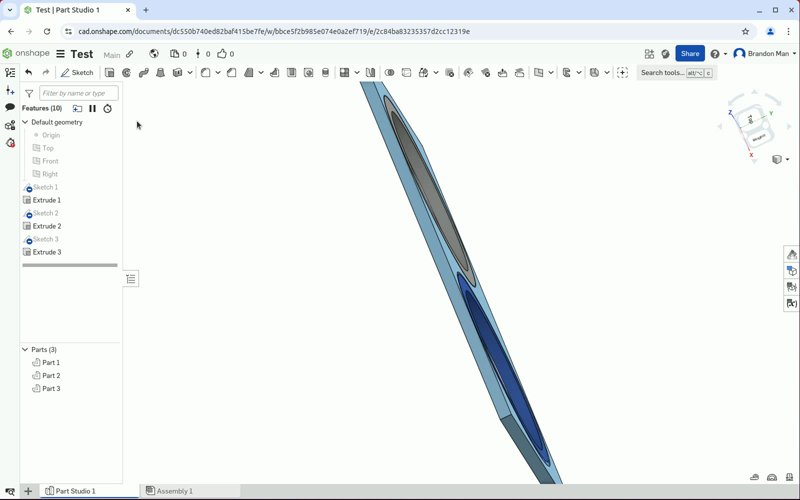
key(up, 2)
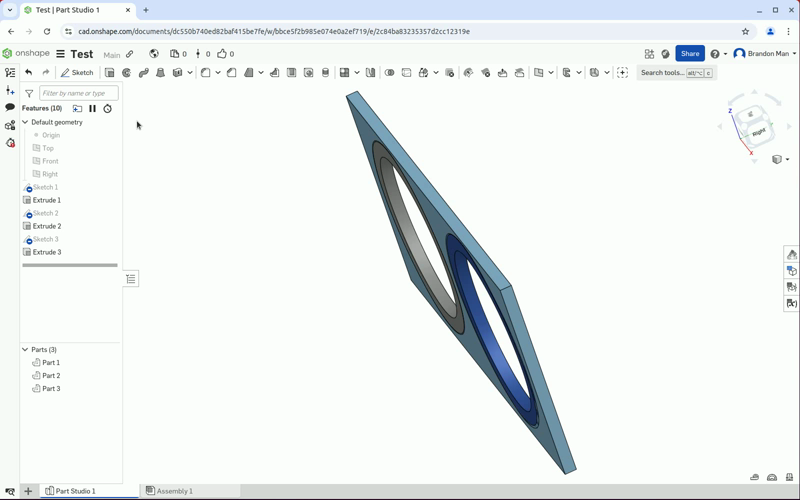
key(right, 2)
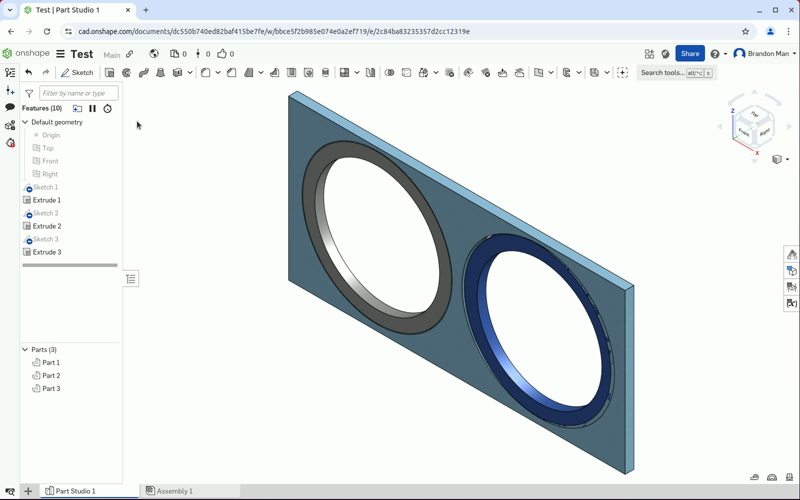
mouse_move(73, 189)
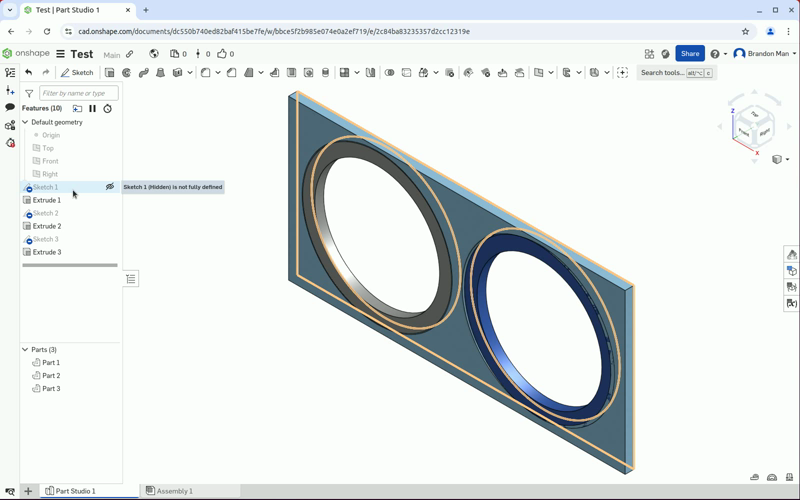
click(73, 189)